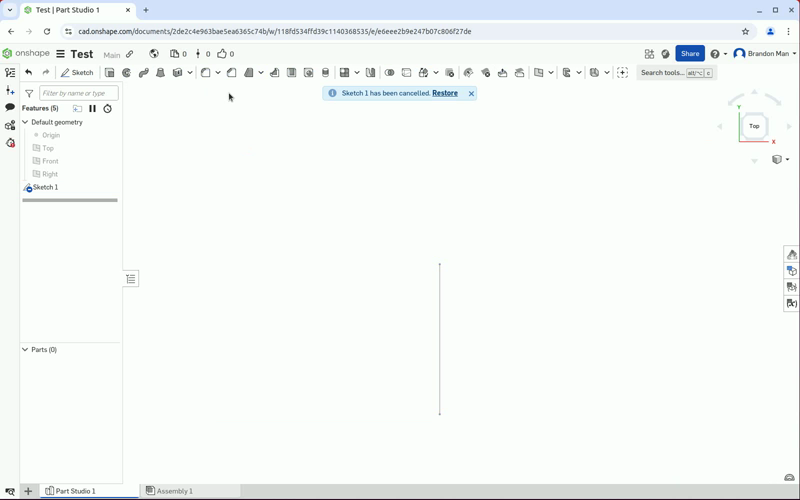
key(shift+h)
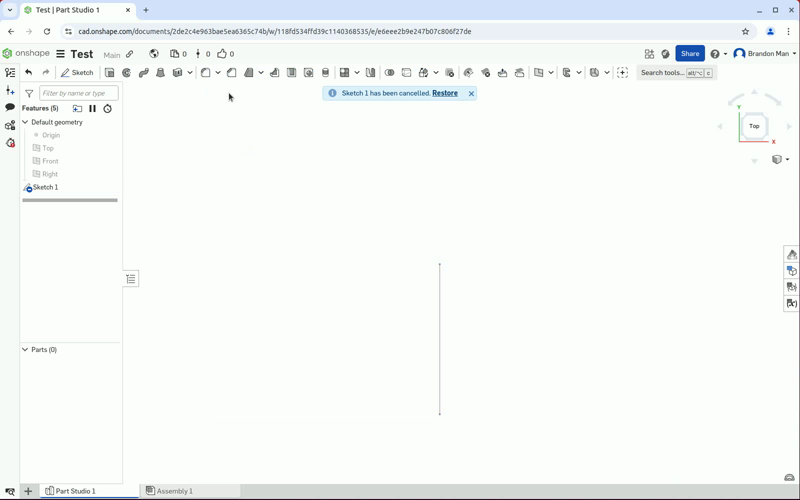
key(shift+s)
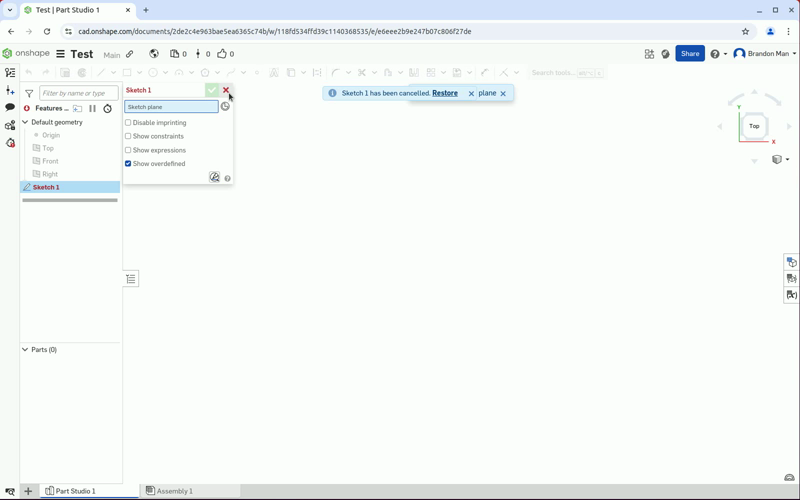
mouse_move(73, 150)
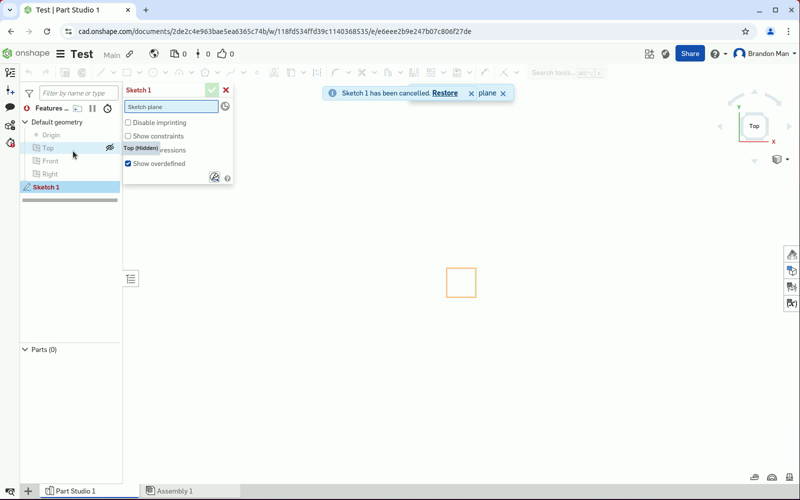
click(73, 150)
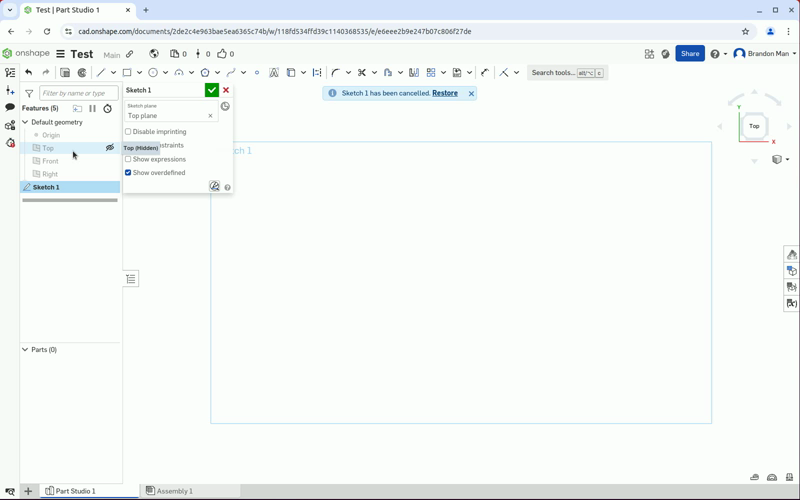
mouse_move(73, 352)
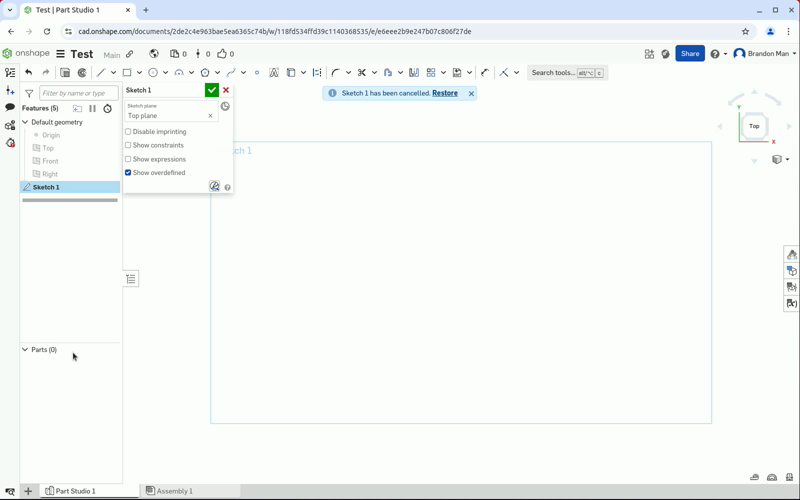
key(y)
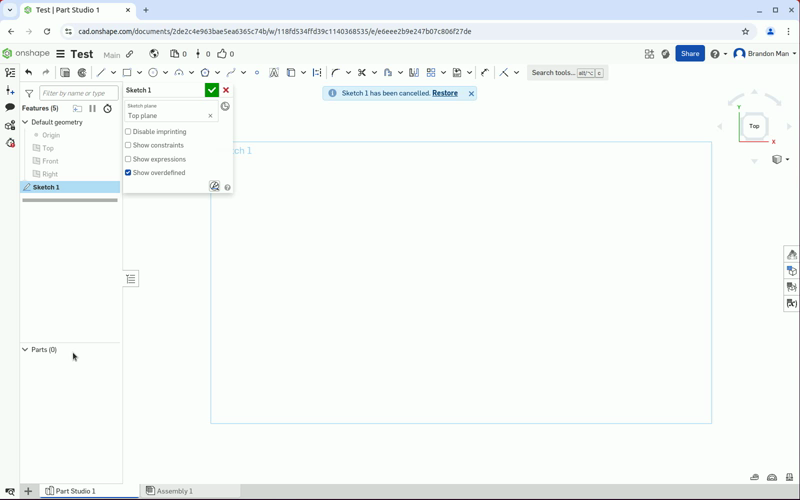
key(l)
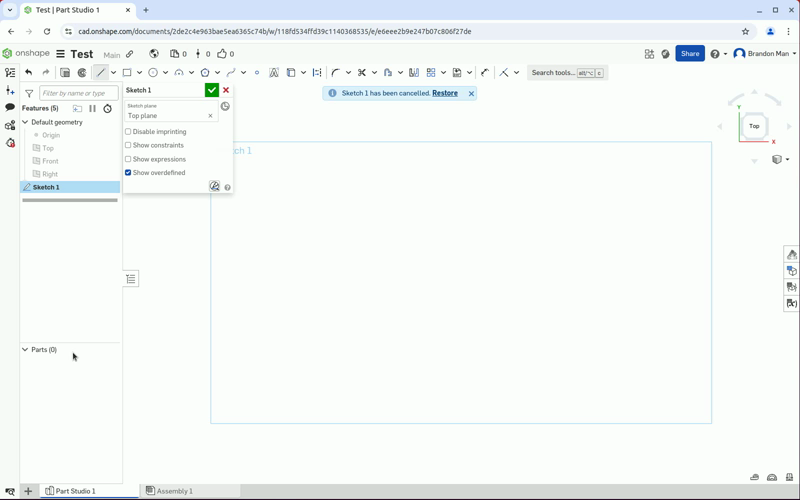
key_down(shift)
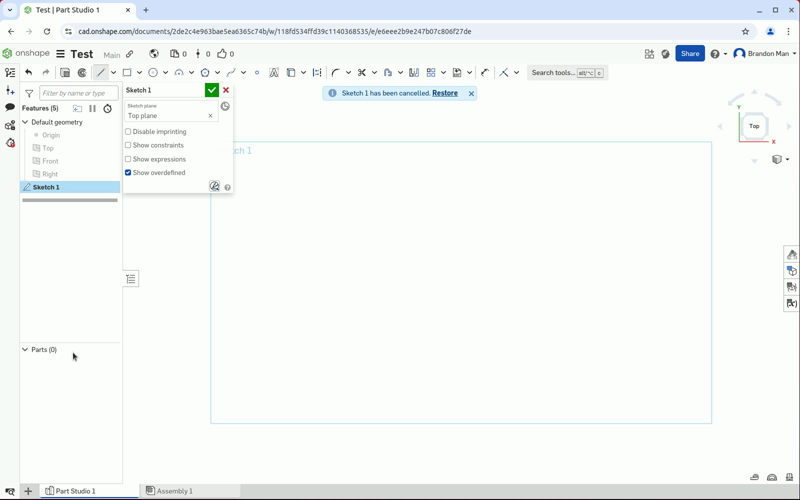
mouse_move(349, 282)
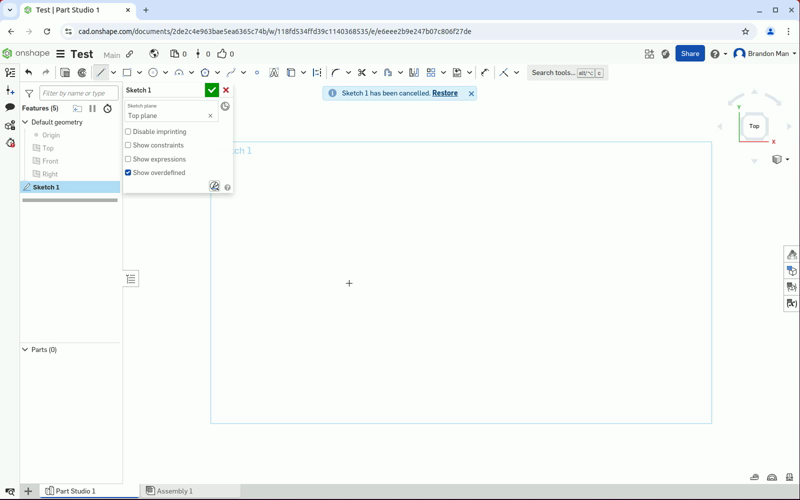
click(349, 282)
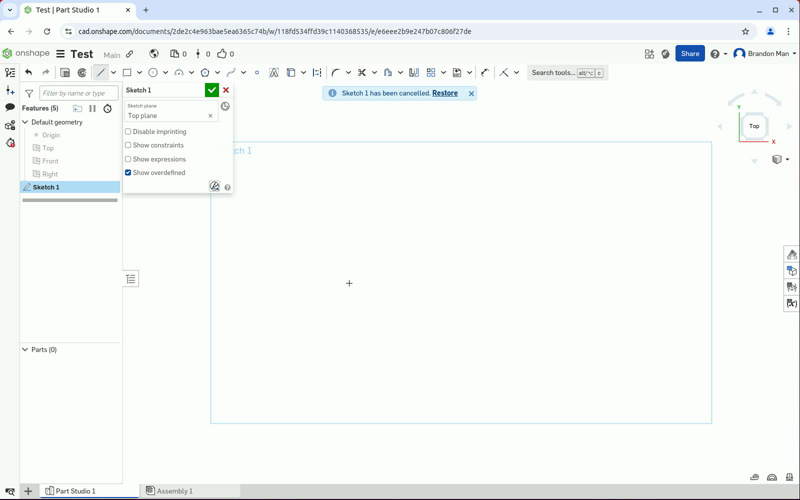
key_up(shift)
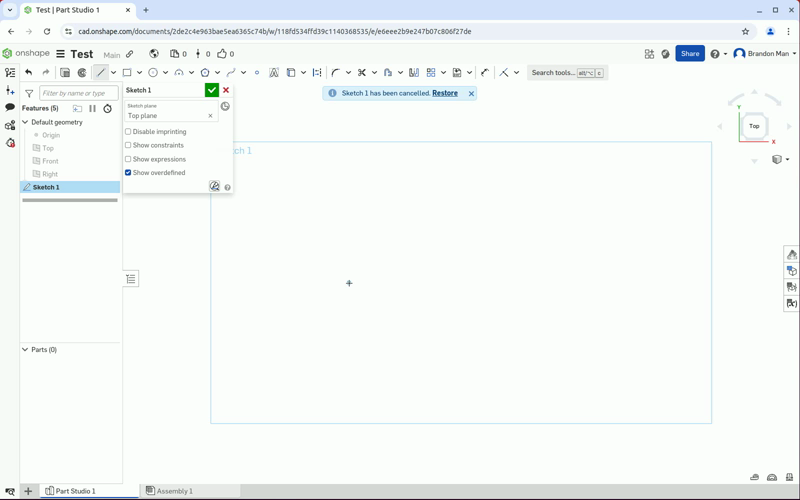
key_down(shift)
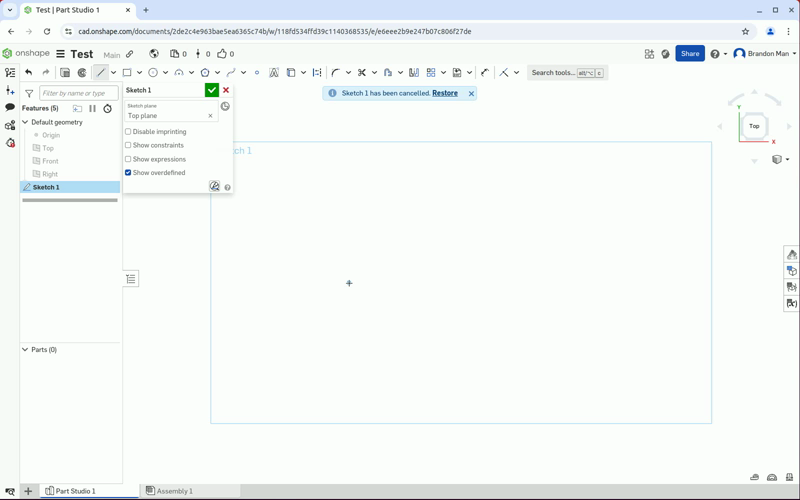
mouse_move(405, 378)
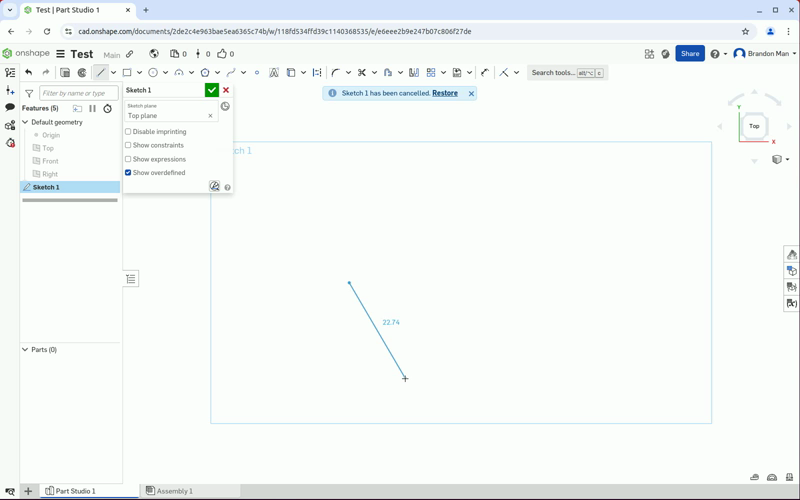
click(405, 378)
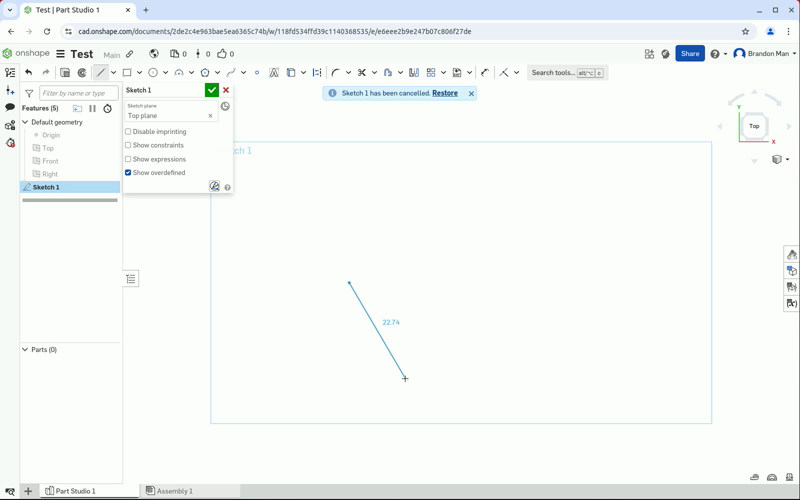
key_up(shift)
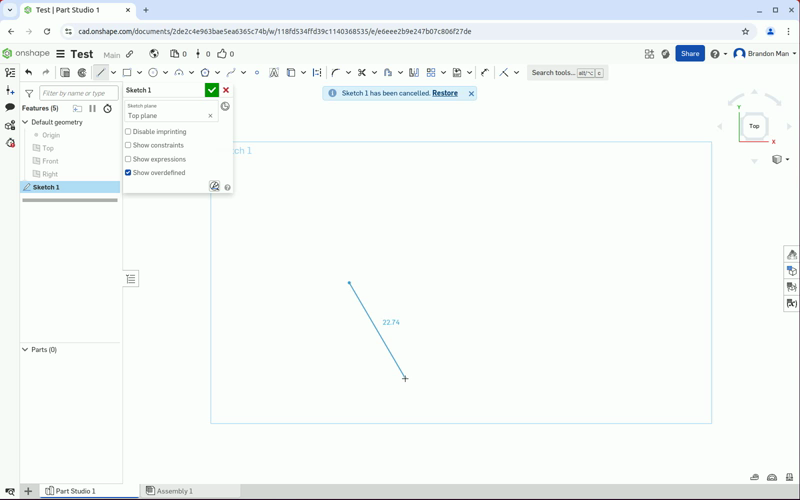
key_down(shift)
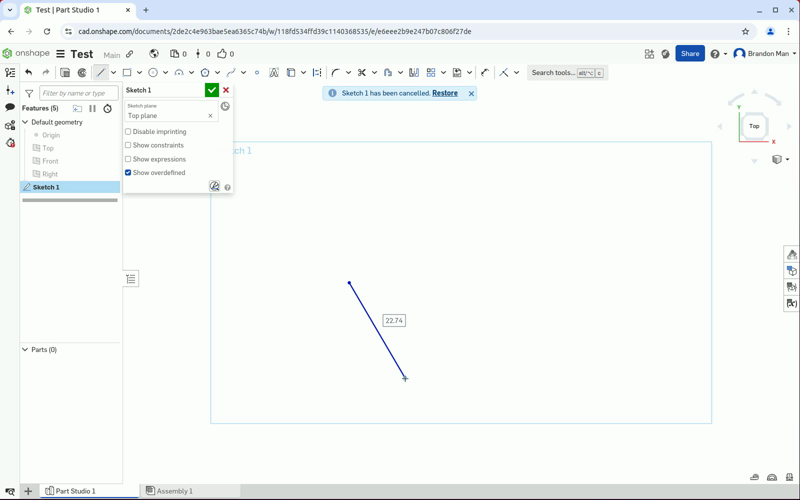
mouse_move(514, 378)
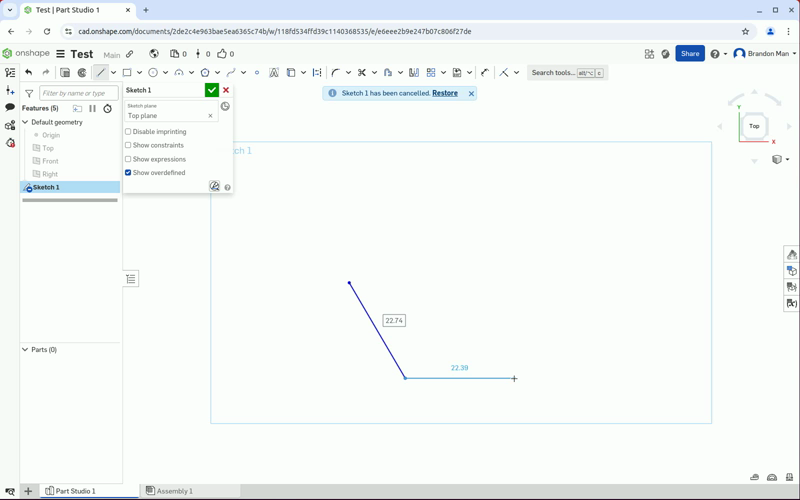
click(514, 378)
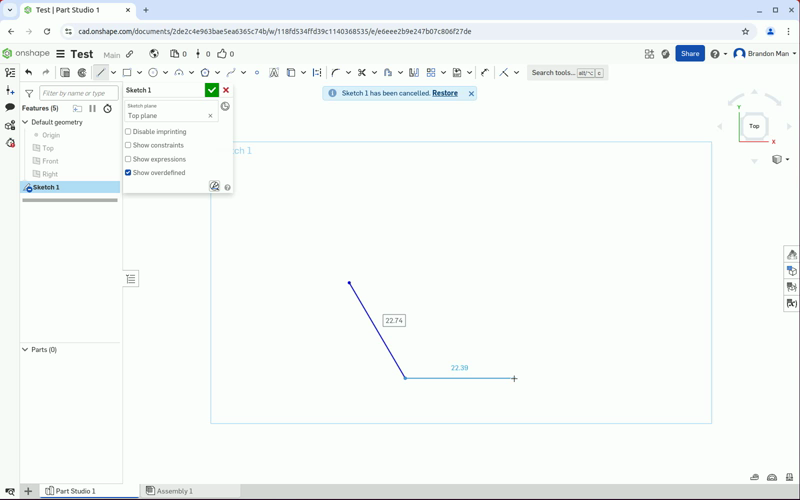
key_up(shift)
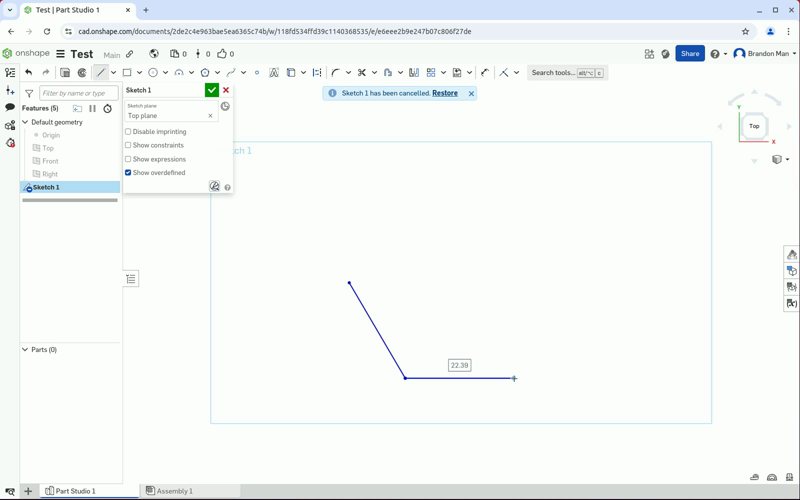
key_down(shift)
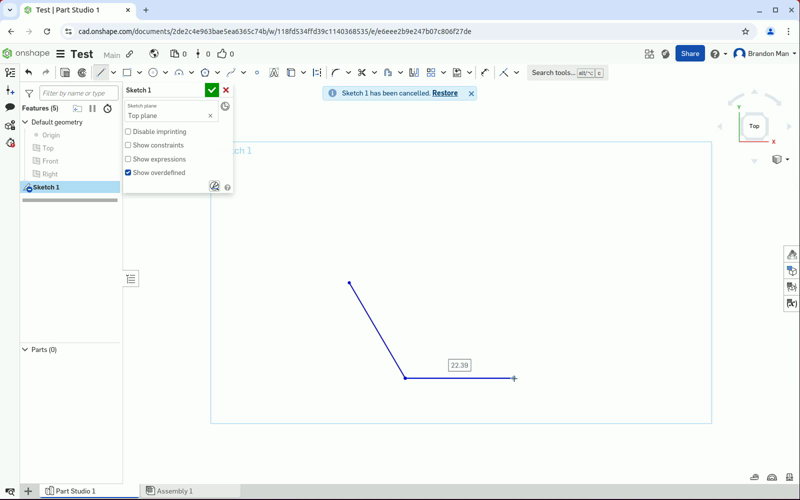
mouse_move(569, 282)
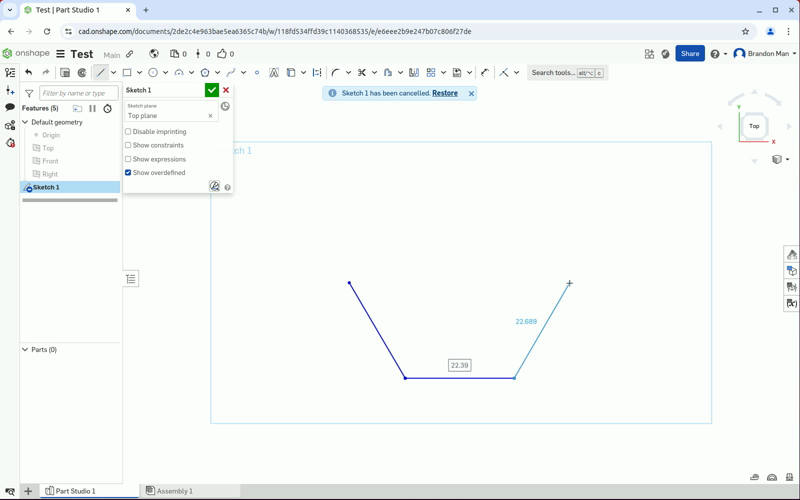
click(569, 282)
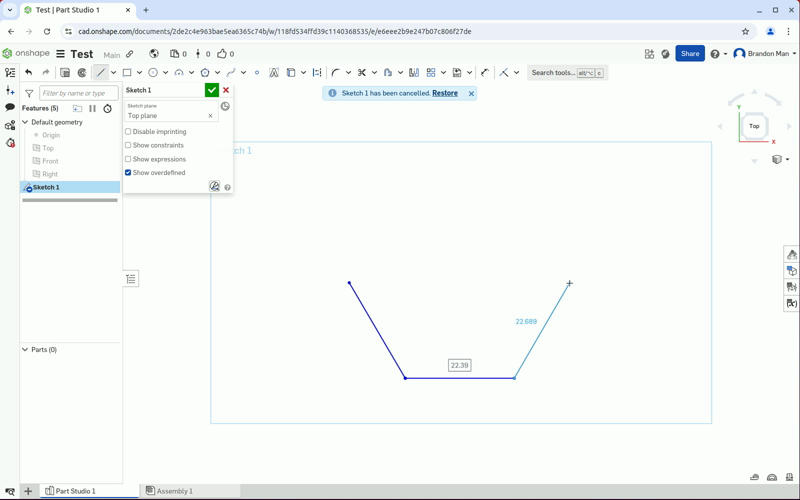
key_up(shift)
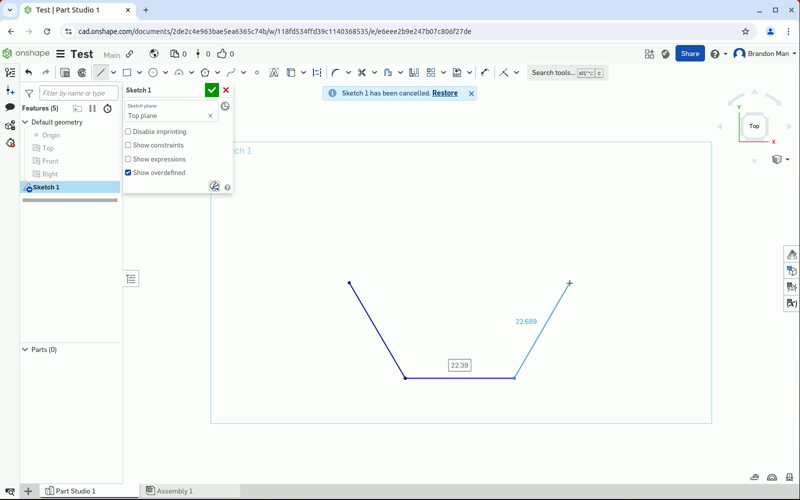
key_down(shift)
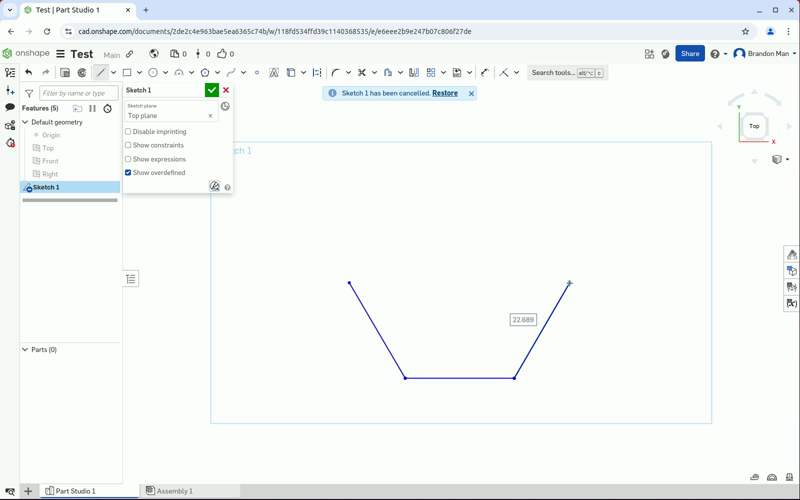
mouse_move(514, 187)
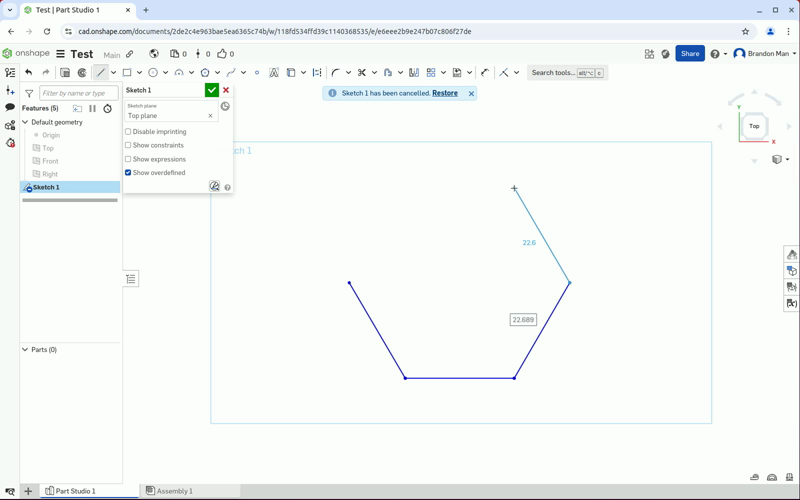
click(514, 187)
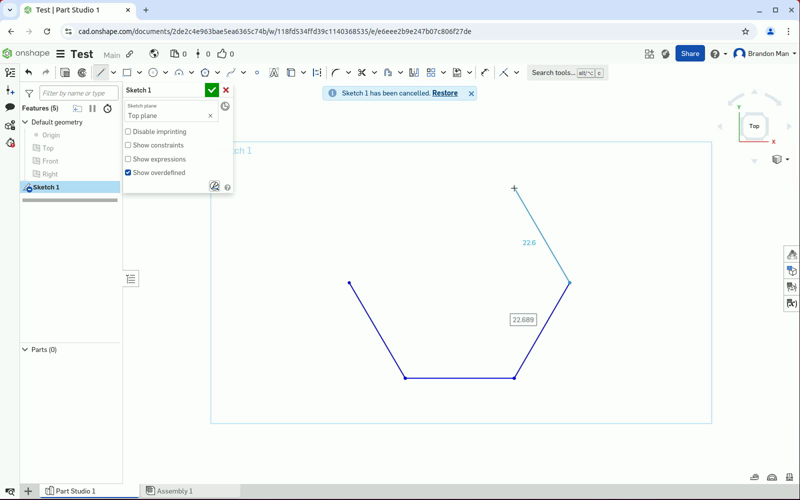
key_up(shift)
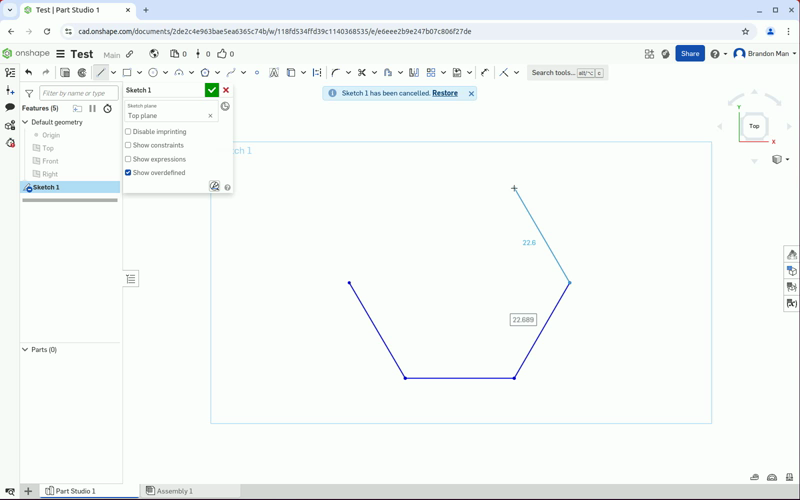
key_down(shift)
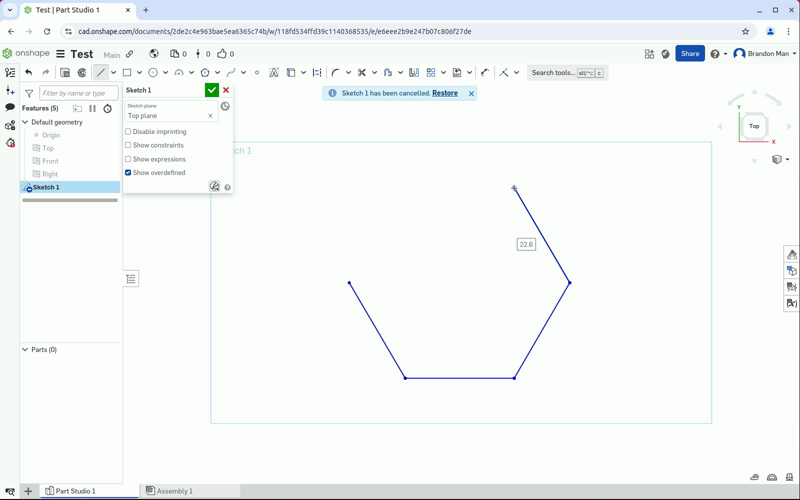
mouse_move(405, 187)
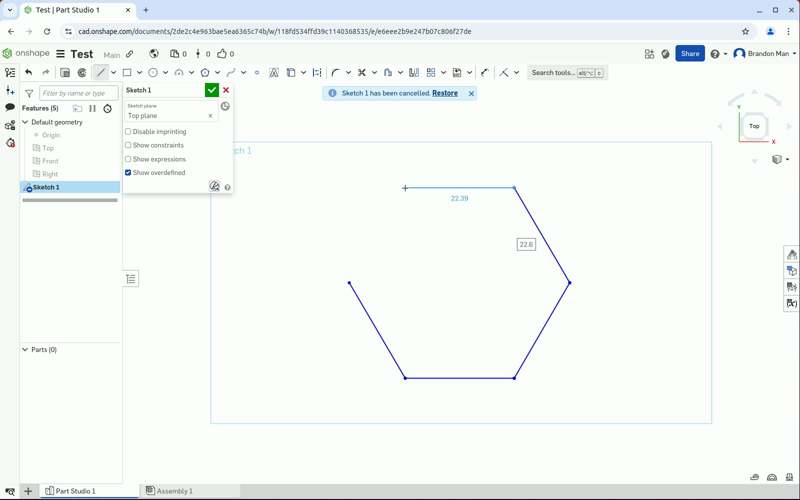
click(405, 187)
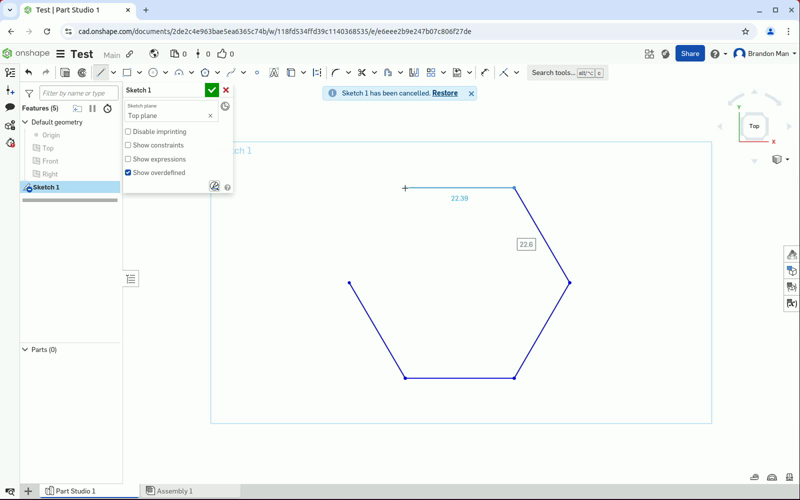
key_up(shift)
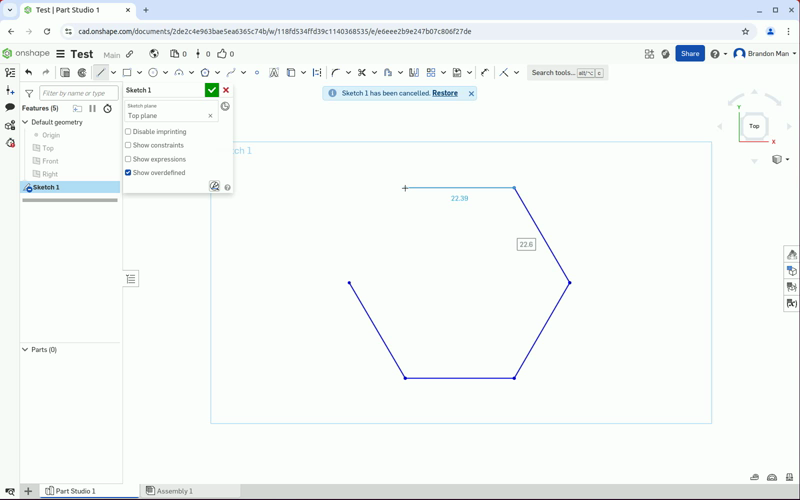
key_down(shift)
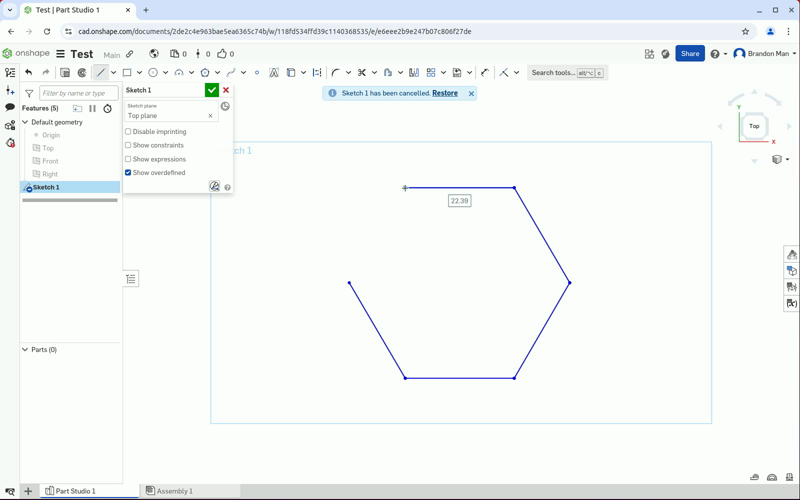
mouse_move(349, 282)
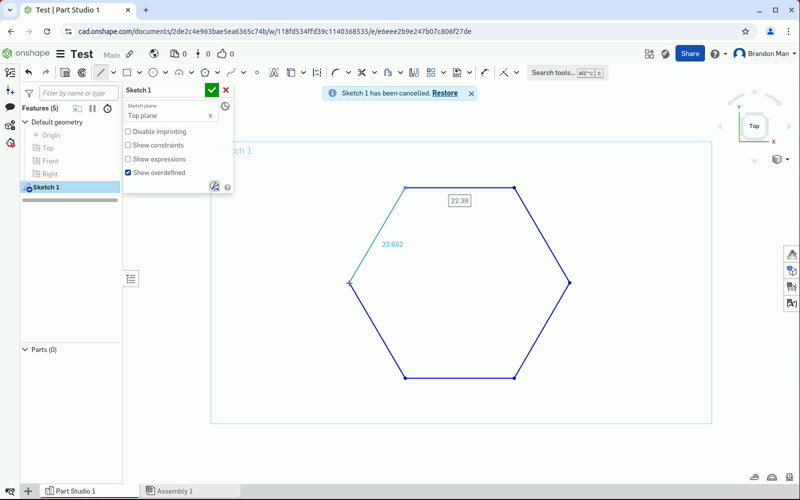
key_up(shift)
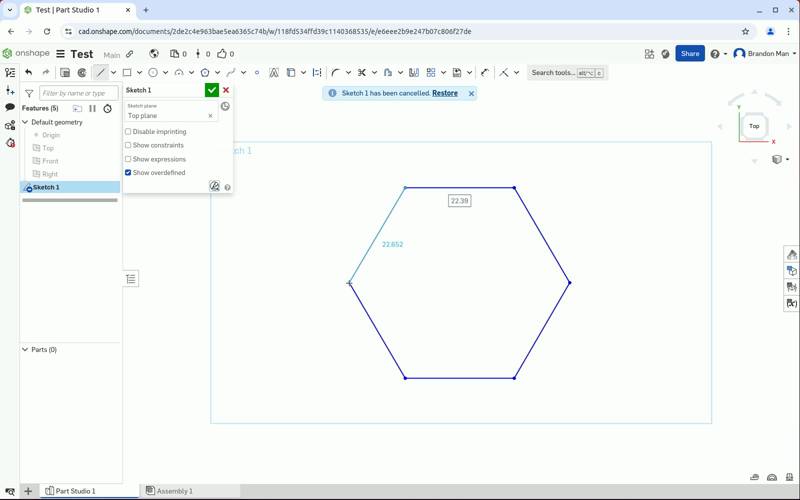
click(349, 282)
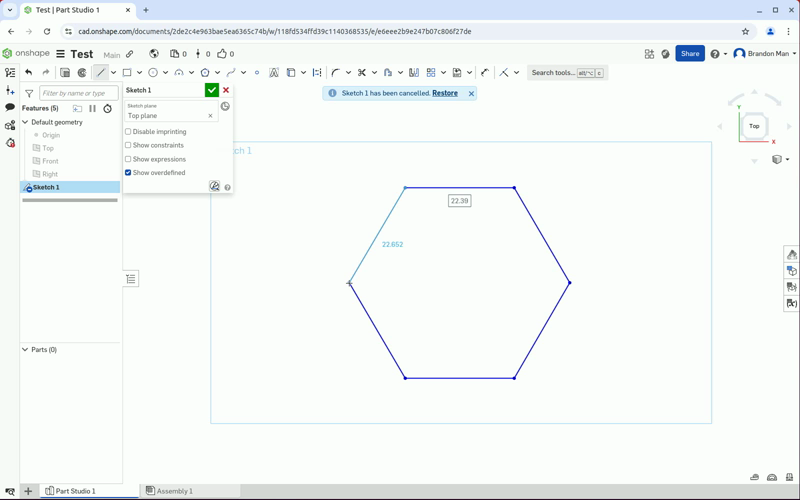
key(esc)
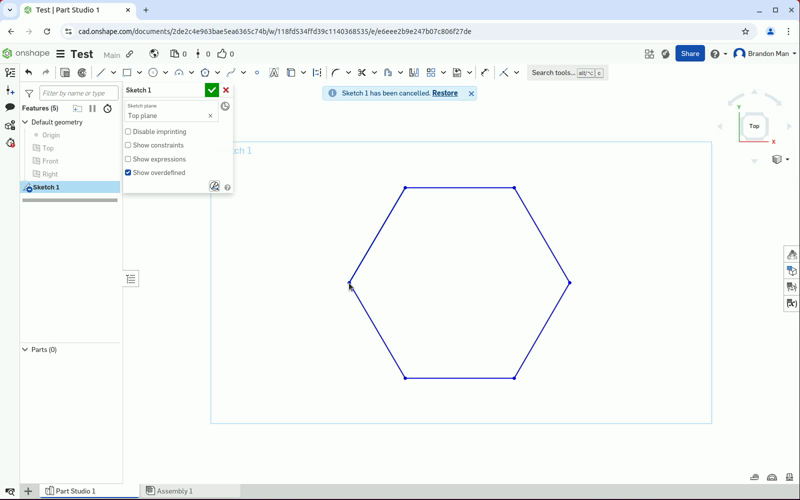
mouse_move(504, 257)
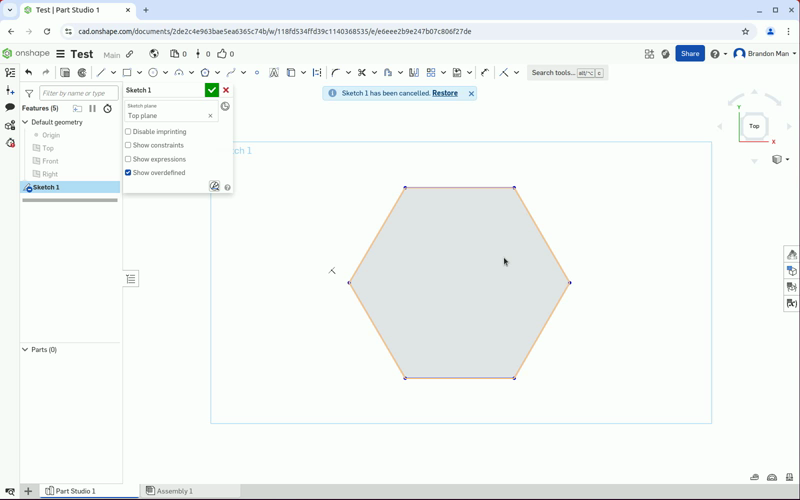
click(504, 257)
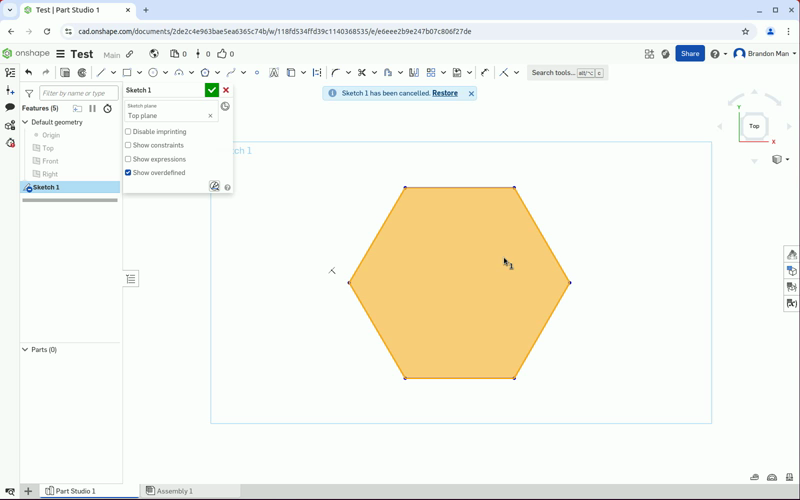
mouse_move(73, 352)
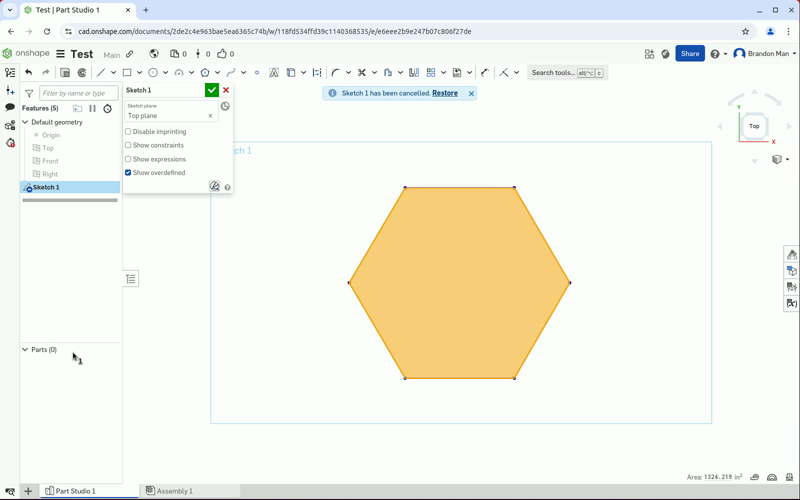
key(shift+y)
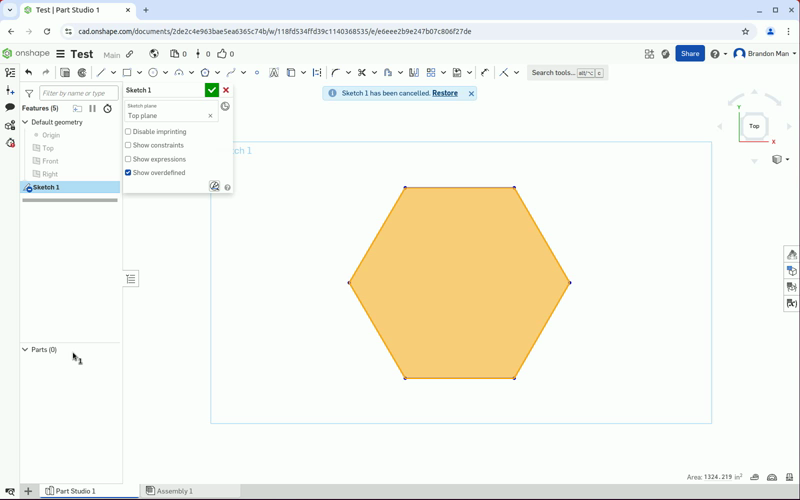
key(shift+e)
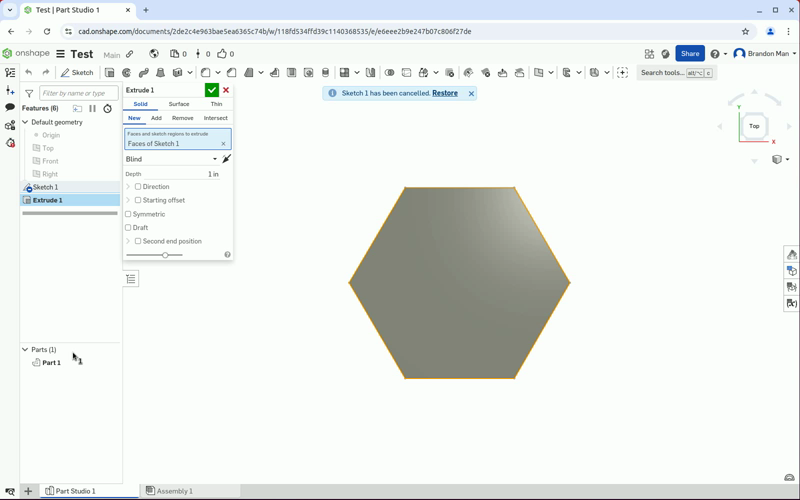
mouse_move(143, 106)
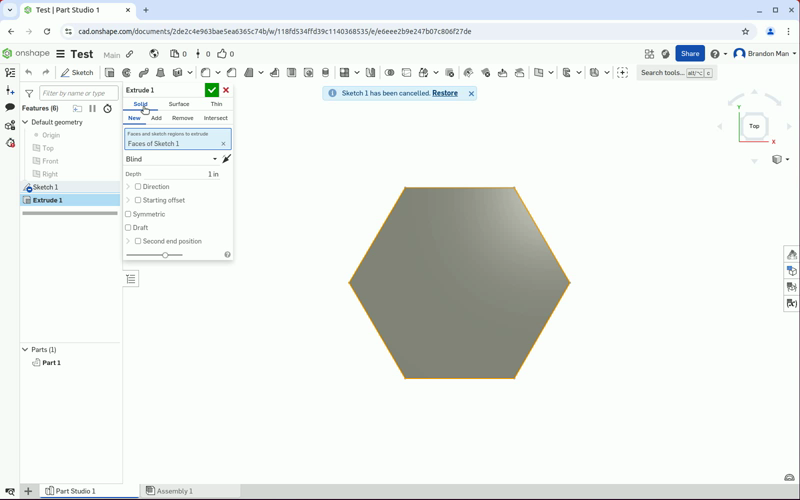
click(143, 106)
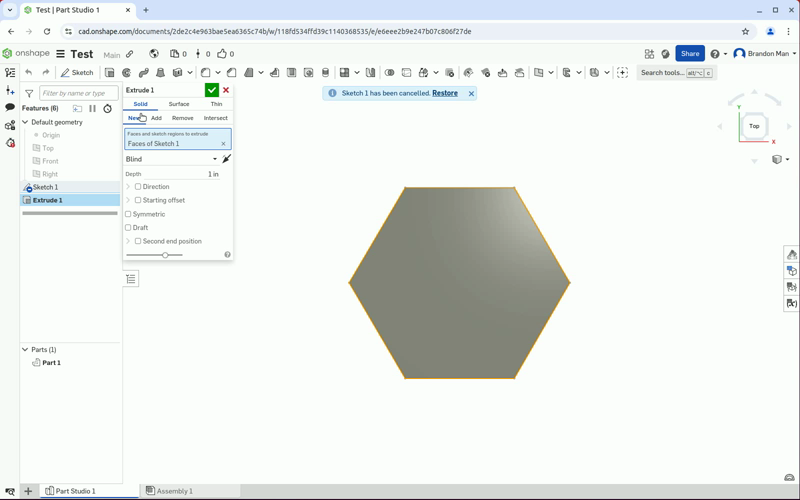
mouse_move(137, 120)
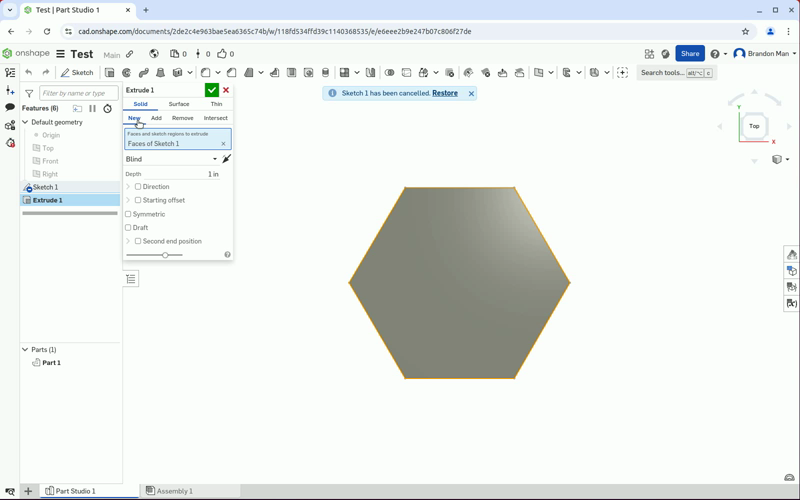
click(137, 120)
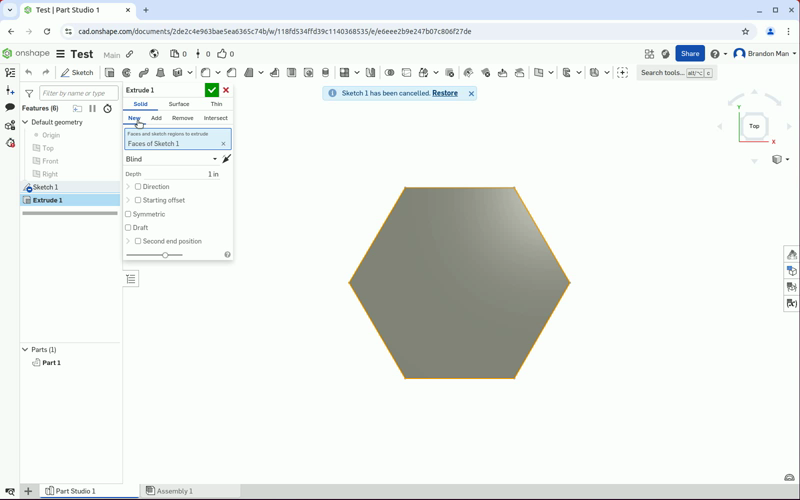
key(tab, 4)
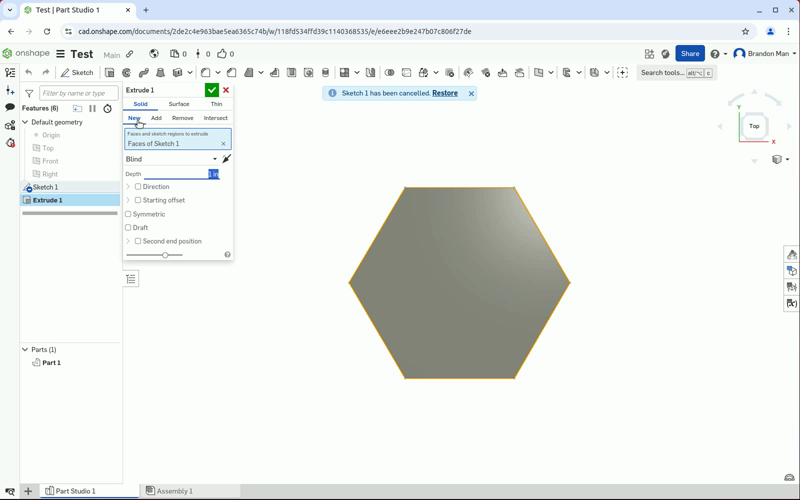
text(15.405)
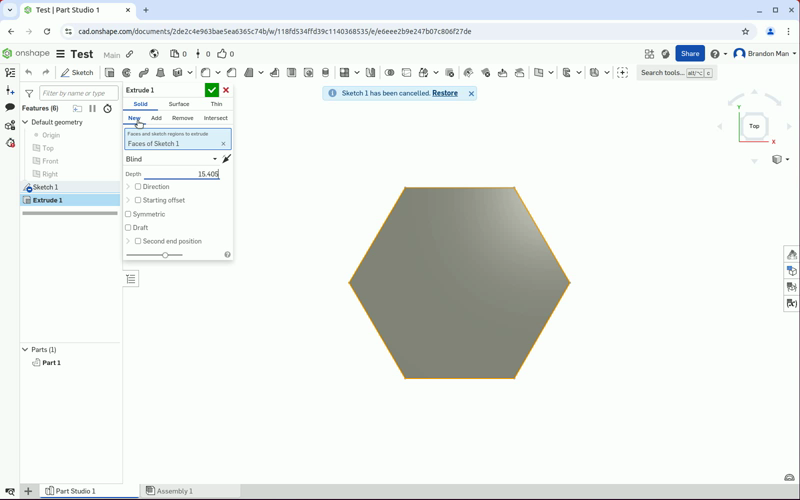
key(enter)
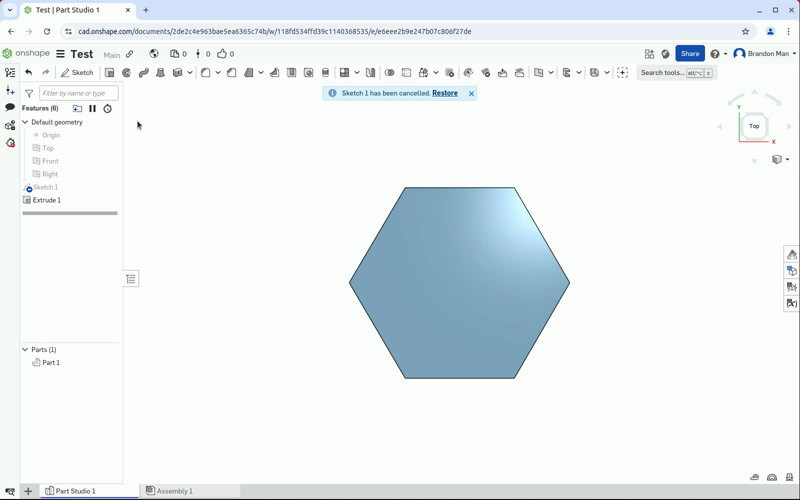
key(shift+h)
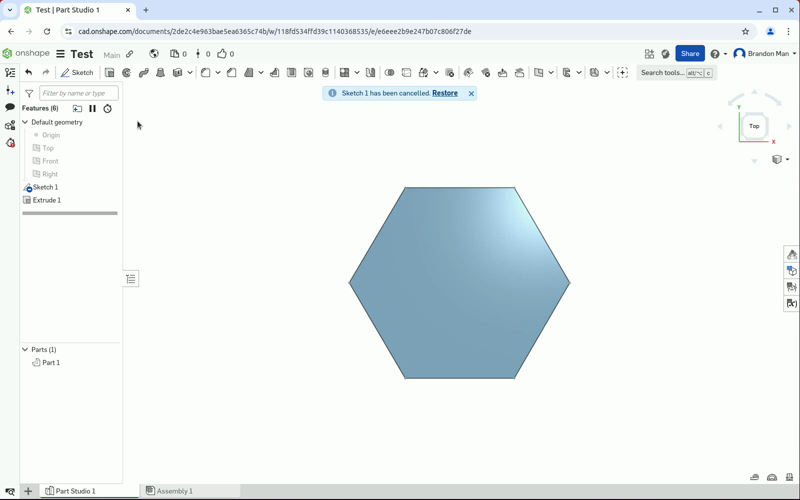
key(shift+h)
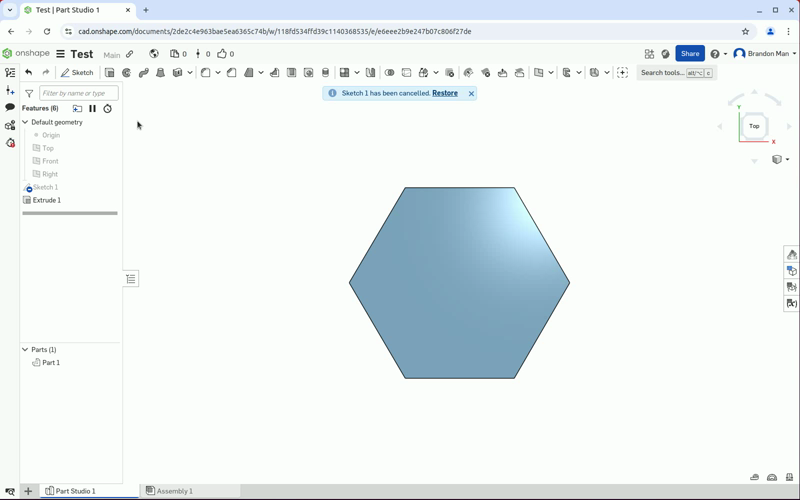
mouse_move(73, 189)
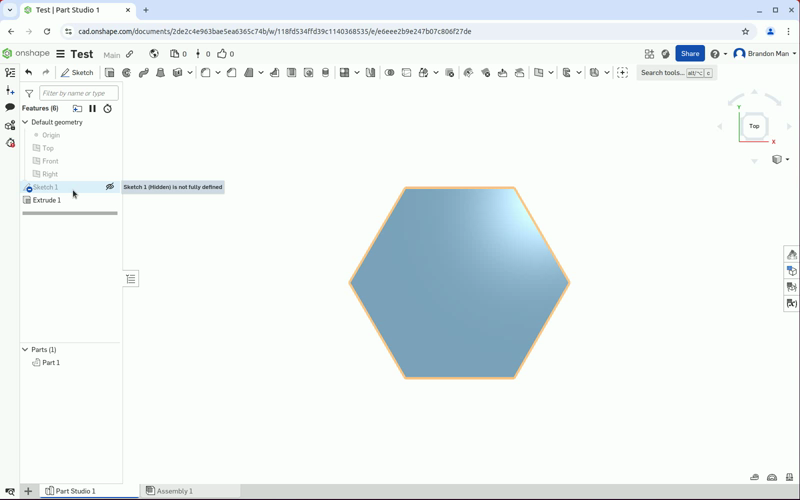
click(73, 189)
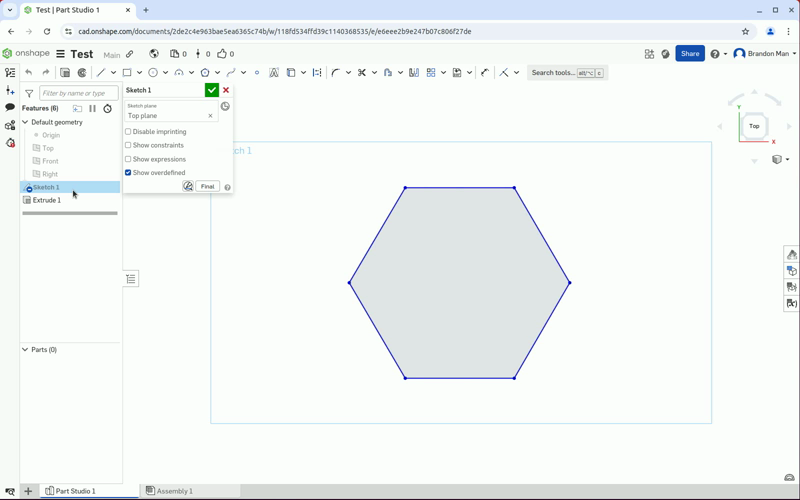
mouse_move(229, 92)
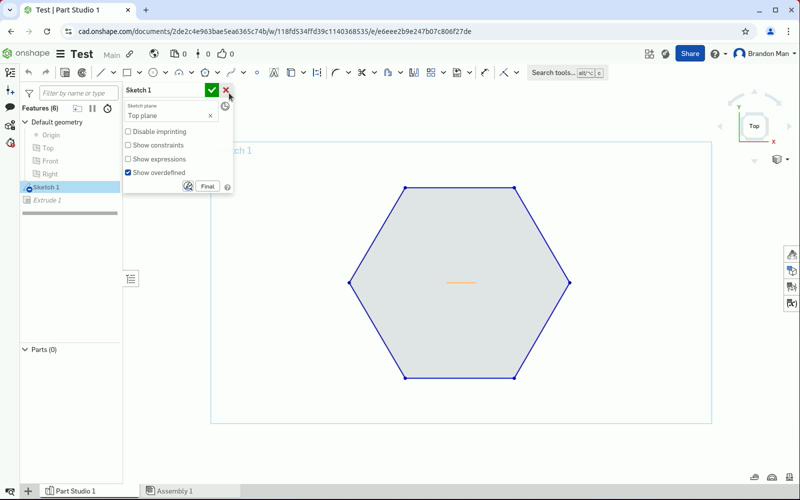
click(229, 92)
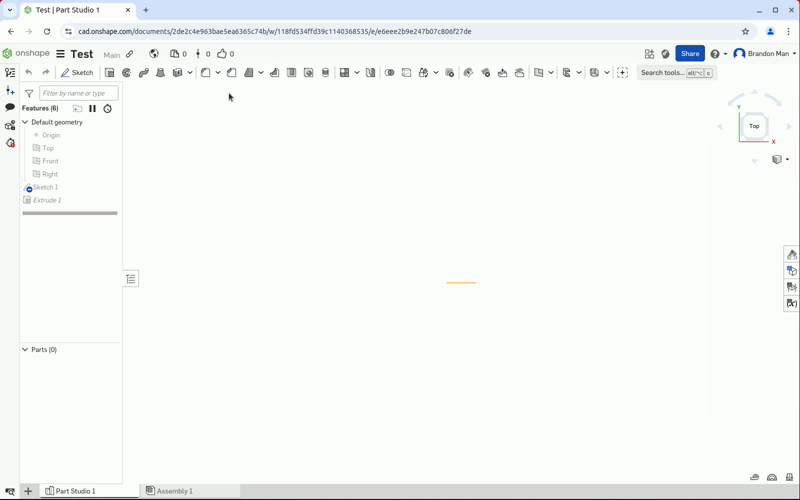
mouse_move(541, 75)
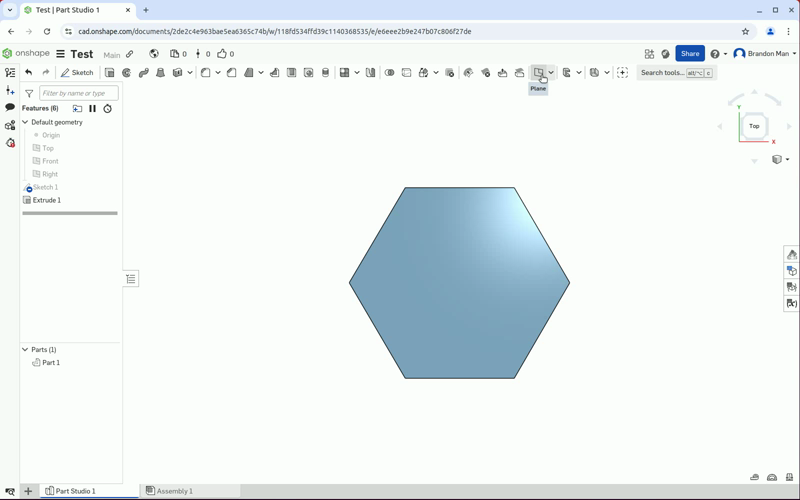
click(541, 75)
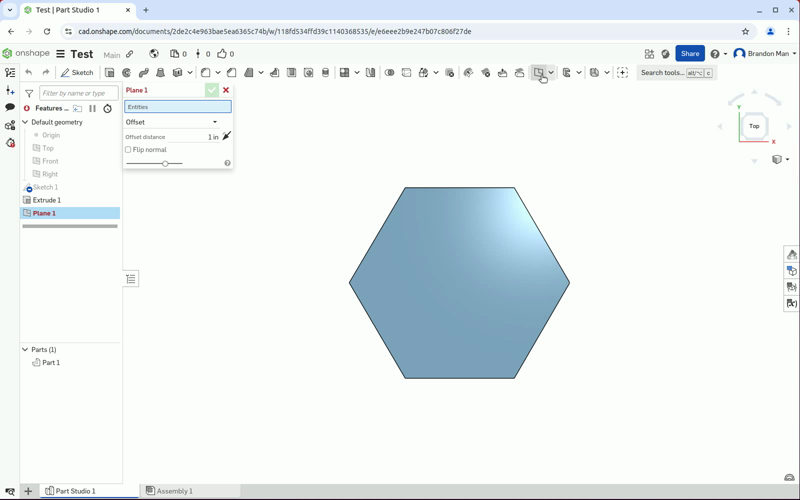
mouse_move(73, 150)
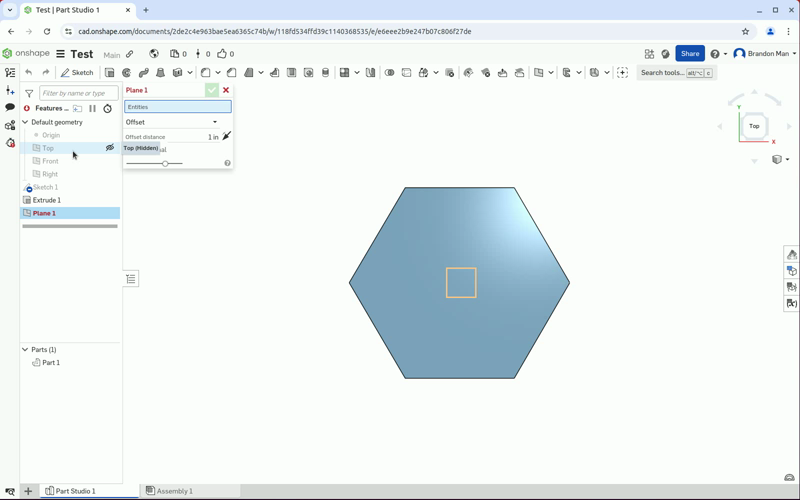
click(73, 150)
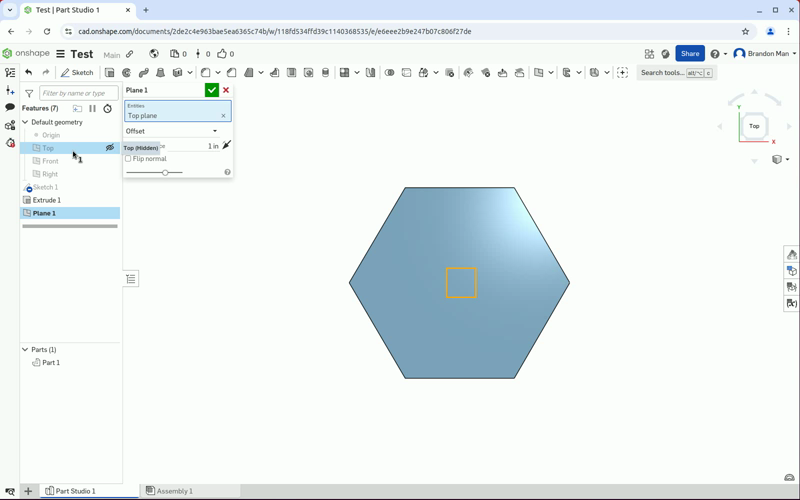
key(tab, 2)
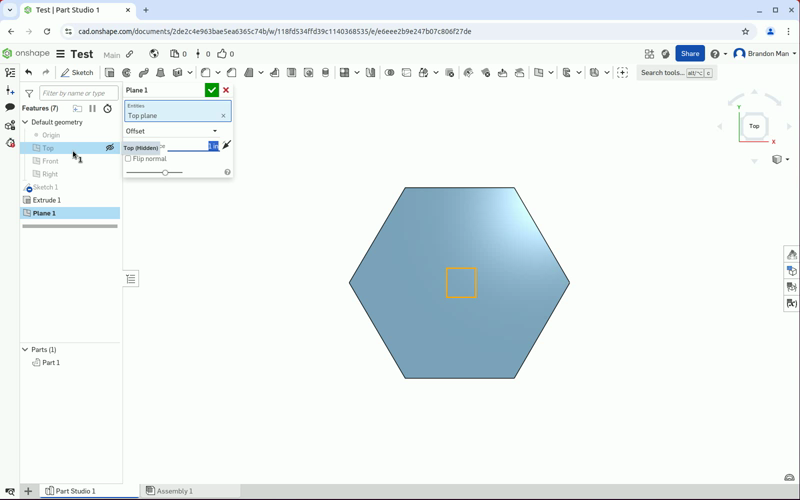
text(15.405)
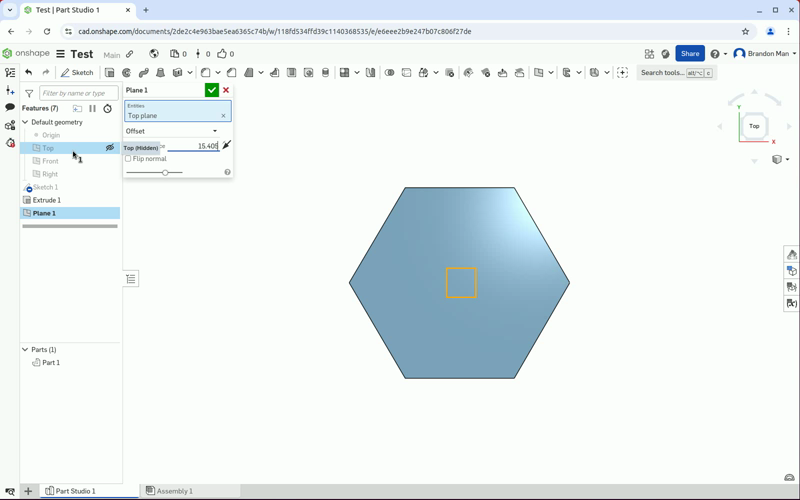
key(enter, 2)
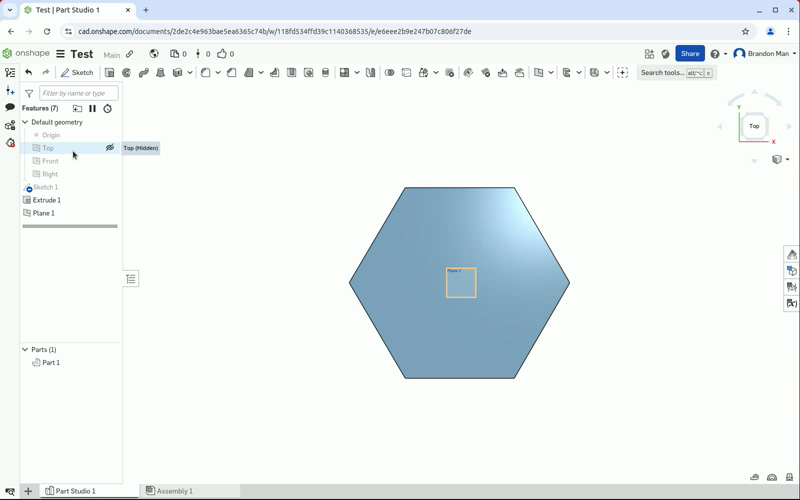
key(shift+s)
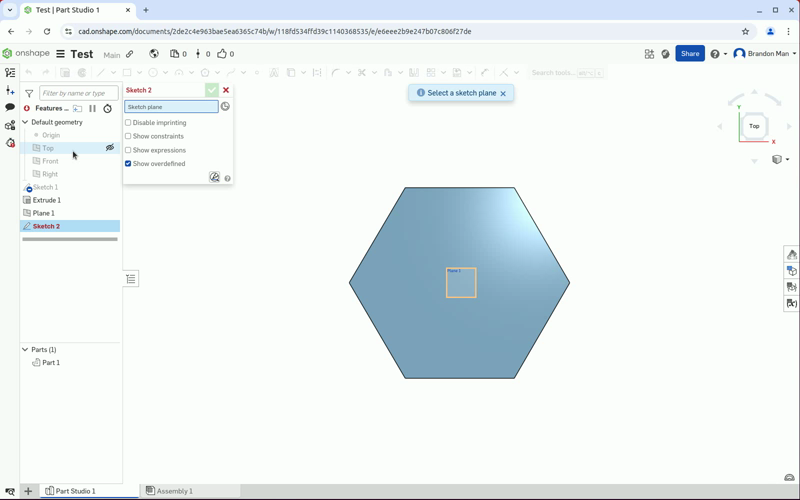
mouse_move(73, 215)
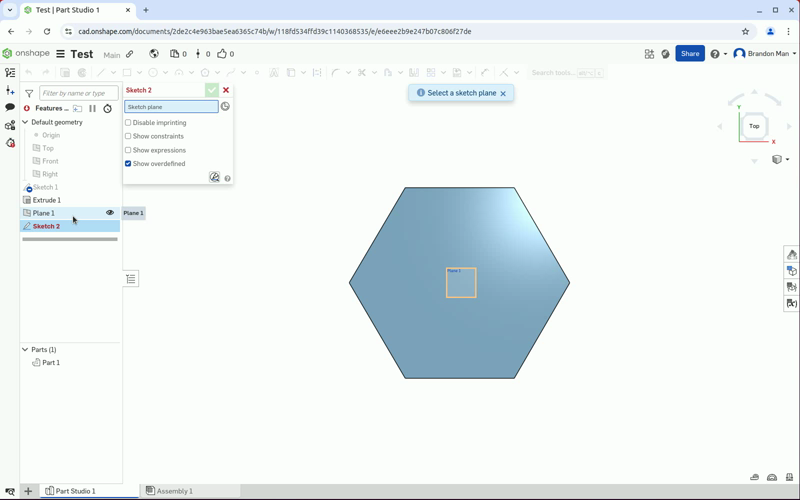
click(73, 215)
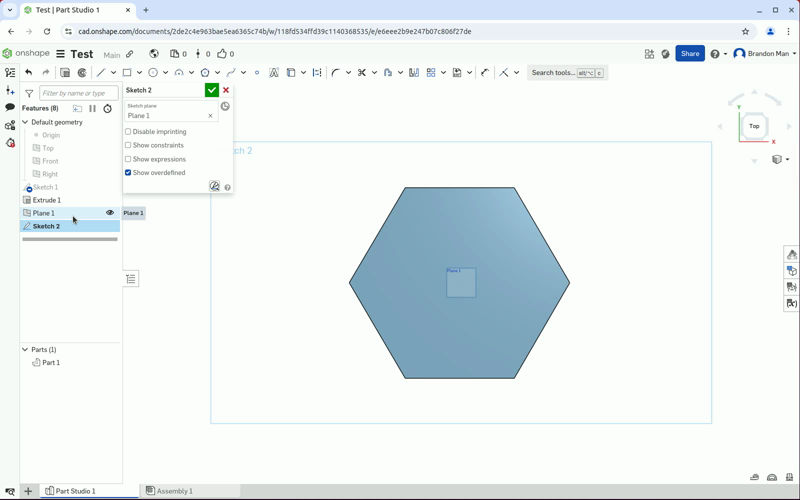
mouse_move(73, 352)
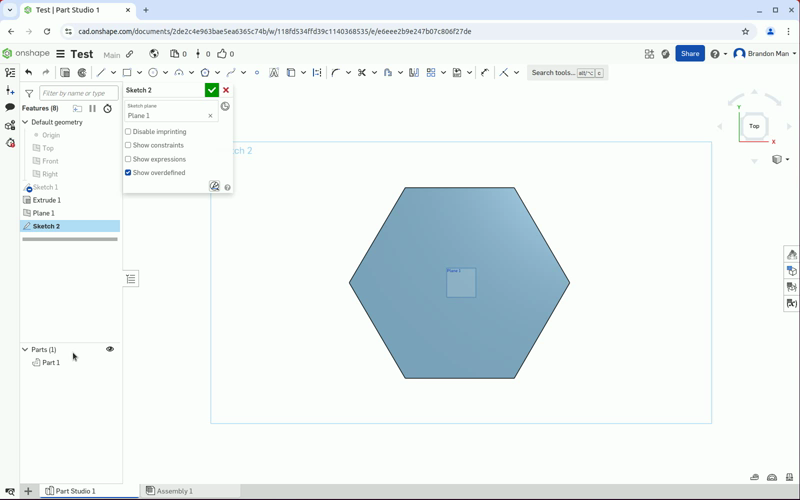
key(y)
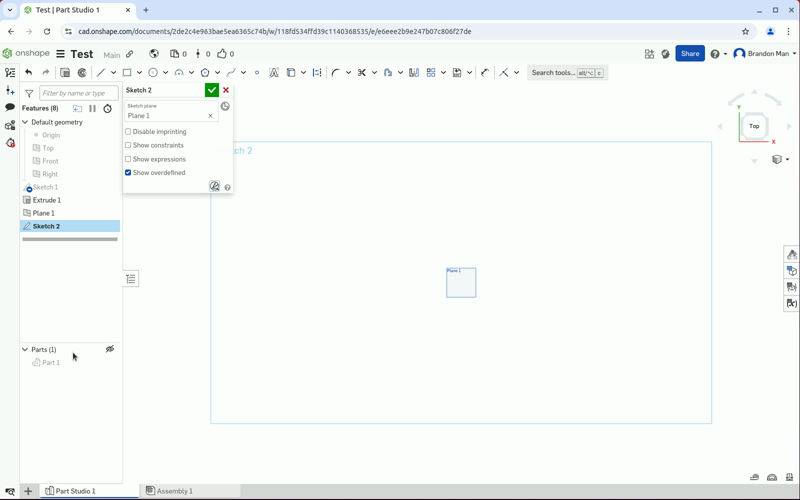
key(c)
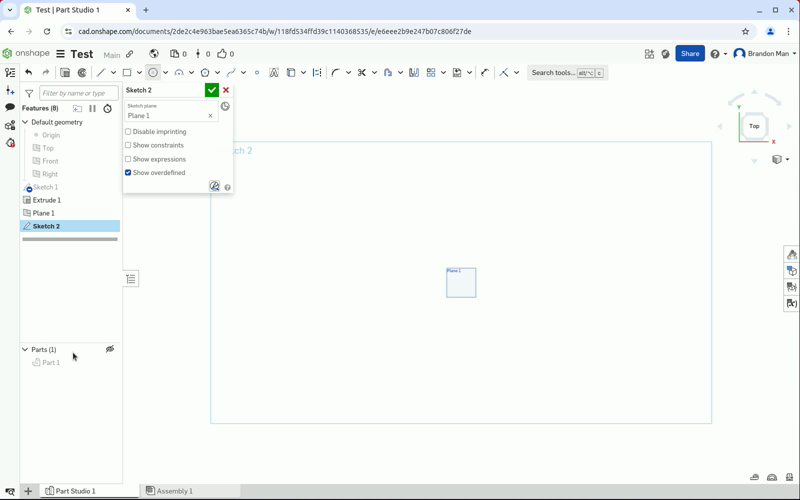
key_down(shift)
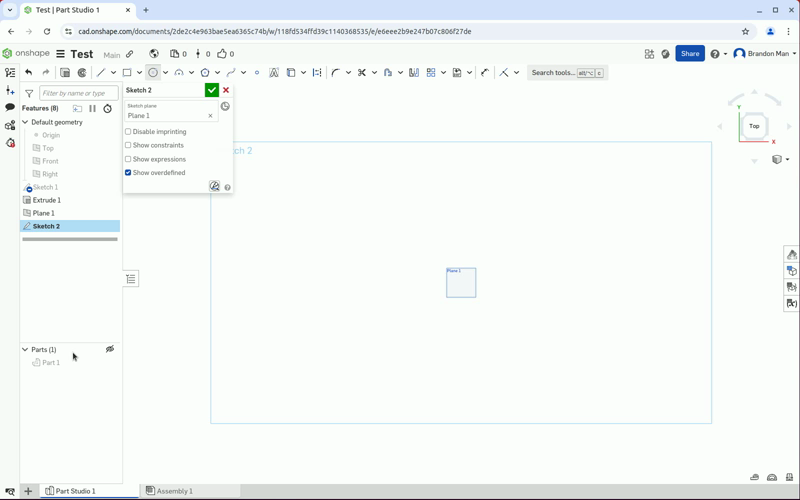
mouse_move(461, 282)
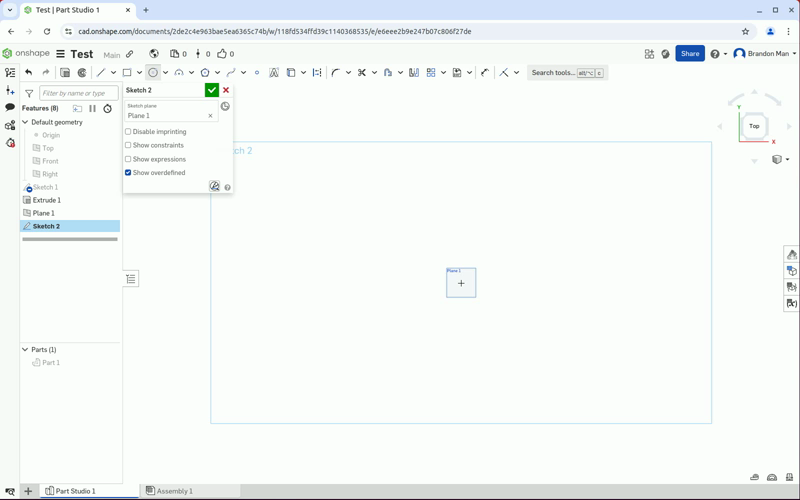
click(461, 282)
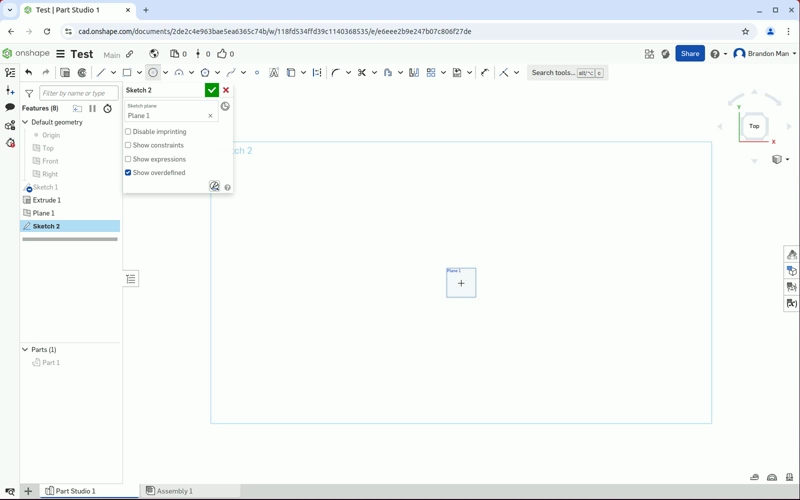
key_up(shift)
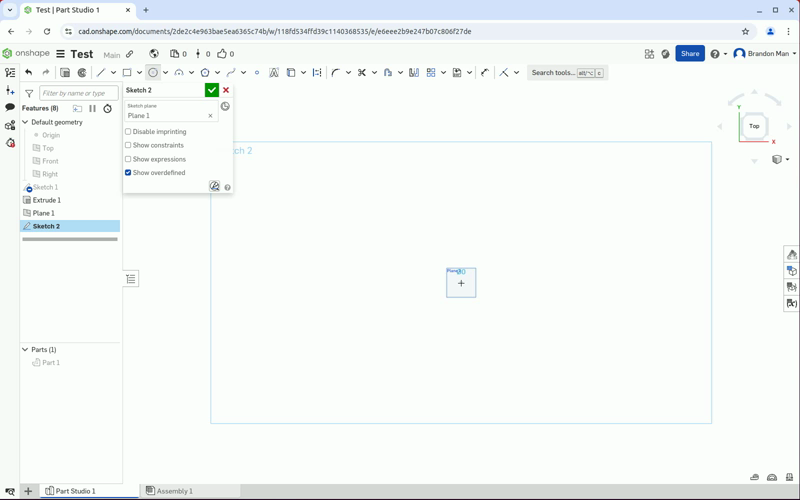
mouse_move(552, 282)
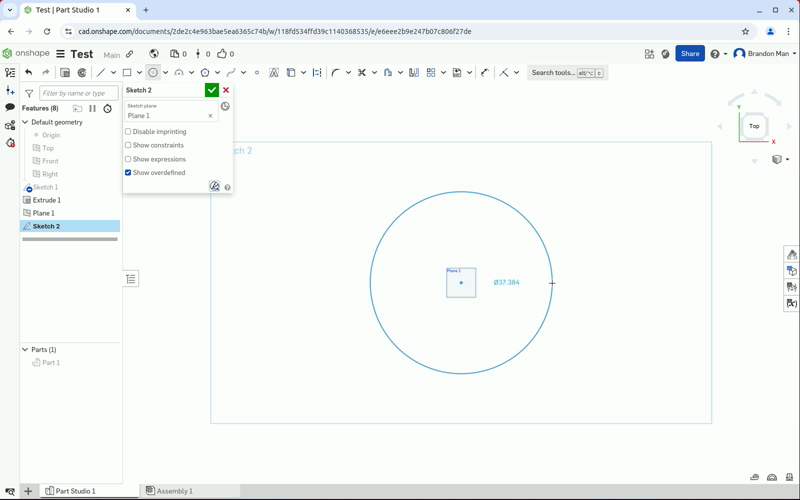
click(552, 282)
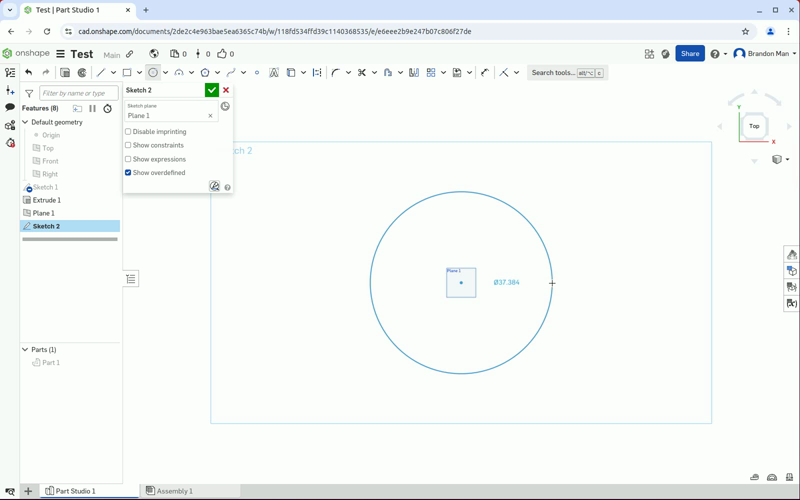
key(esc)
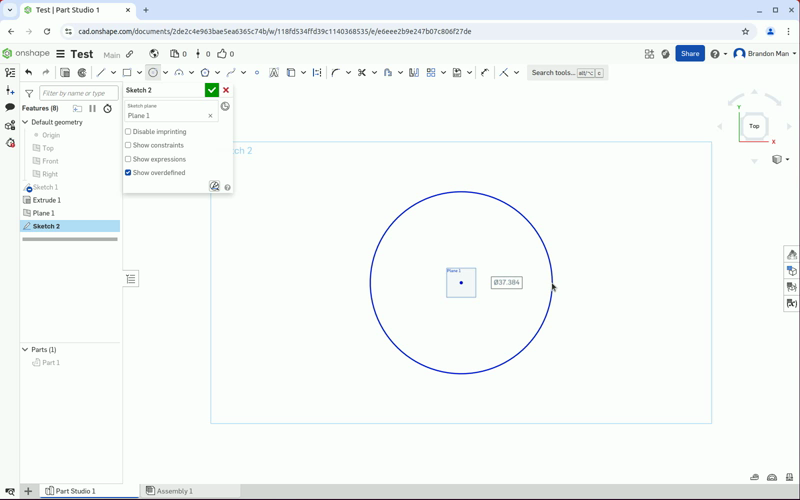
mouse_move(460, 350)
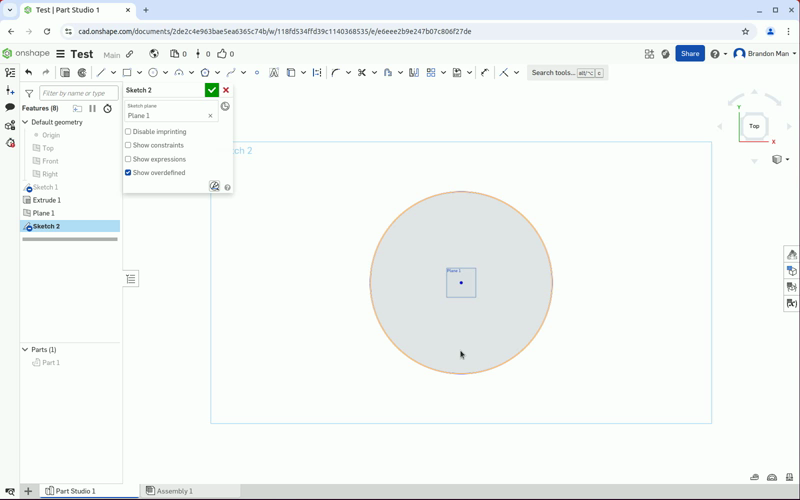
click(460, 350)
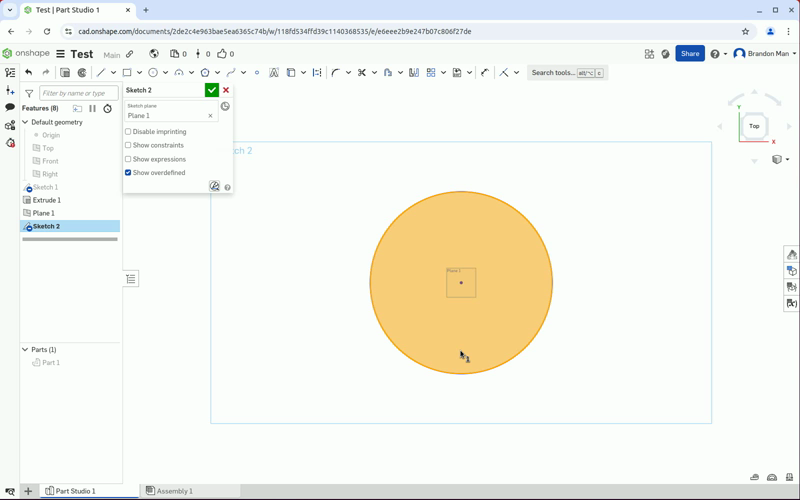
mouse_move(73, 352)
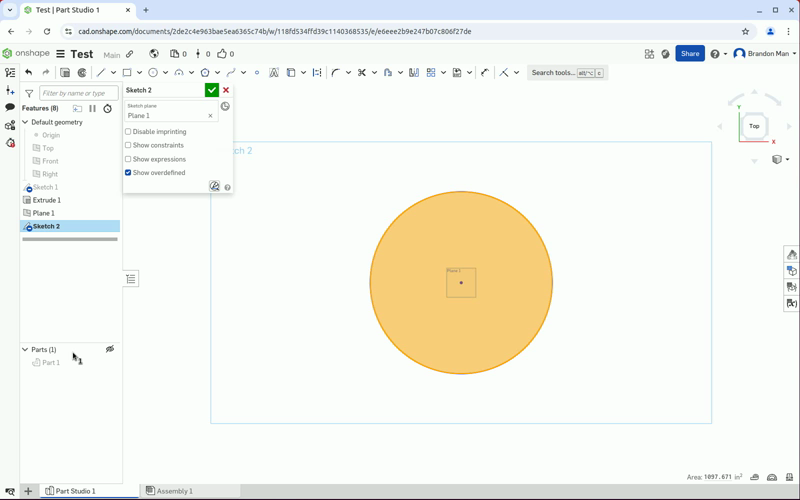
key(shift+y)
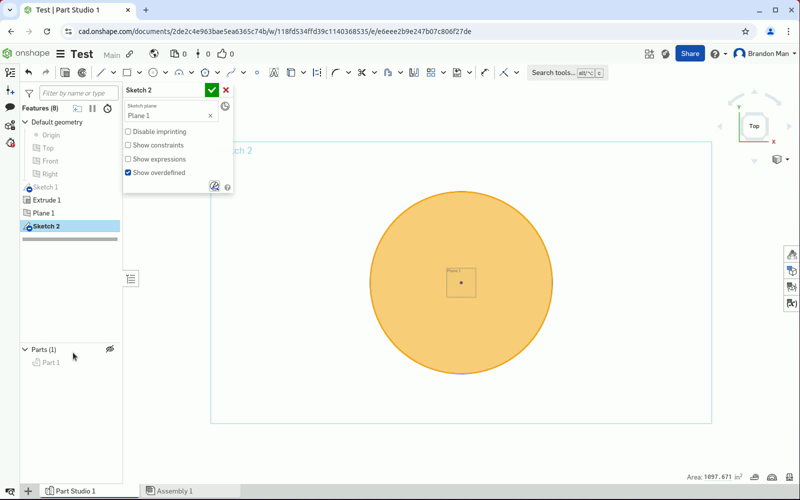
key(shift+e)
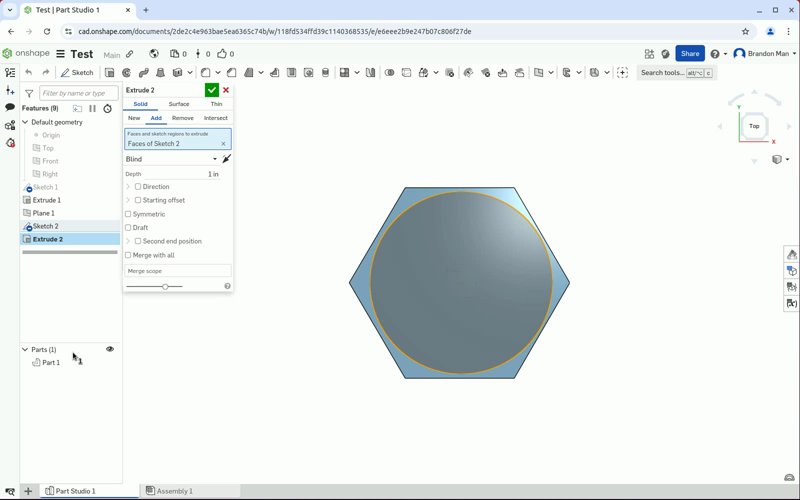
mouse_move(143, 106)
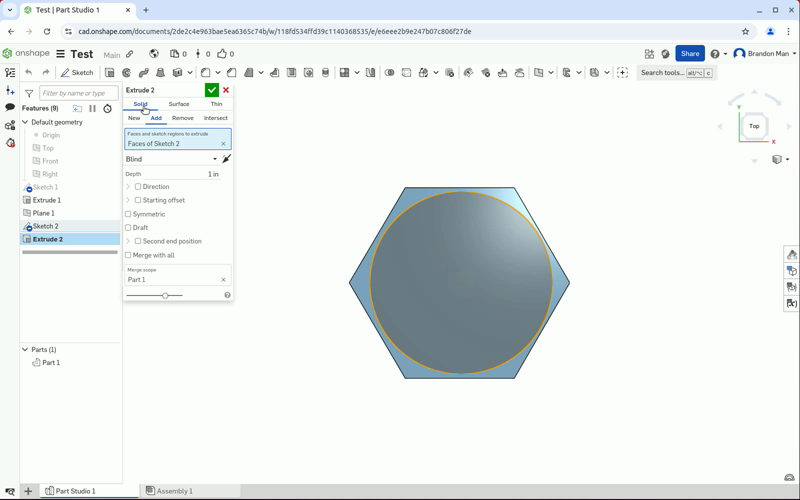
click(143, 106)
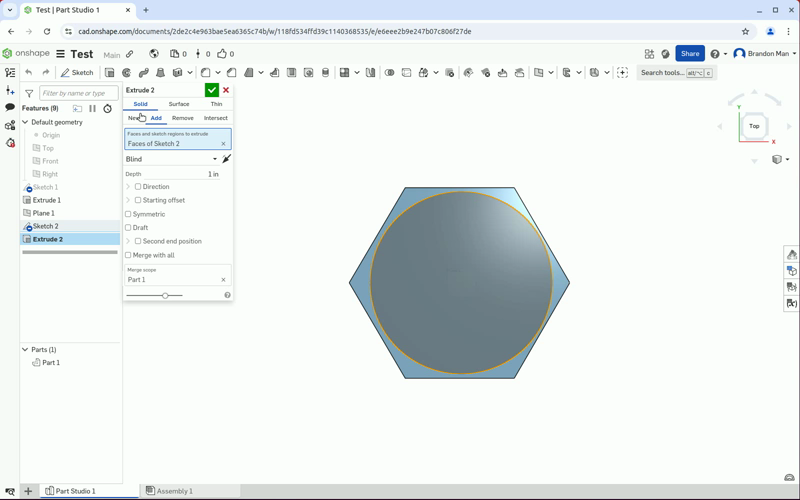
mouse_move(137, 120)
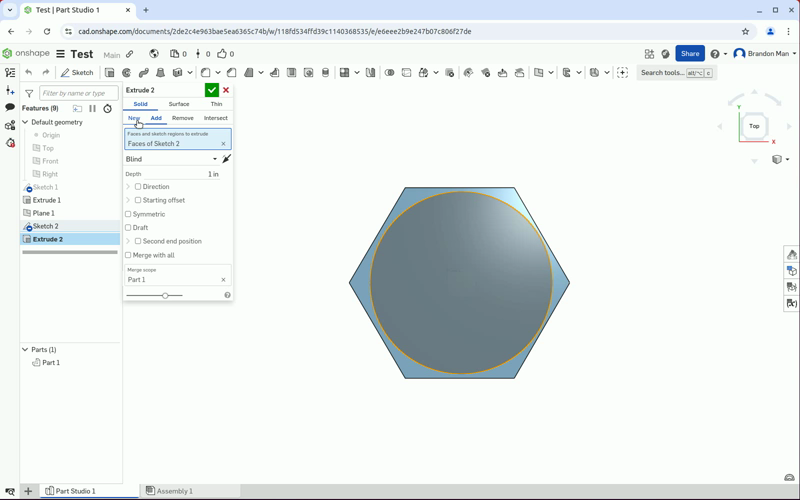
click(137, 120)
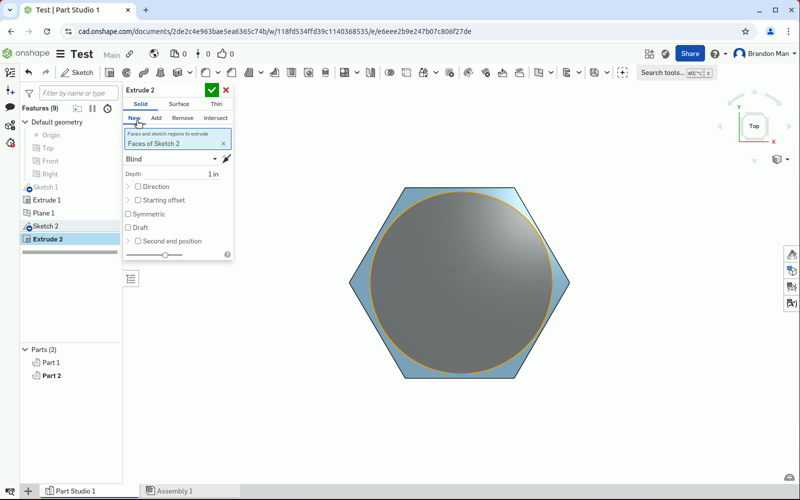
key(tab, 4)
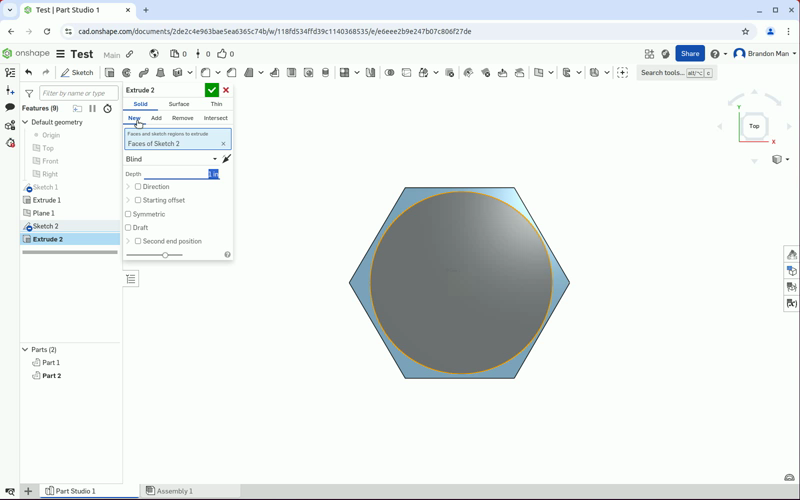
text(7.703)
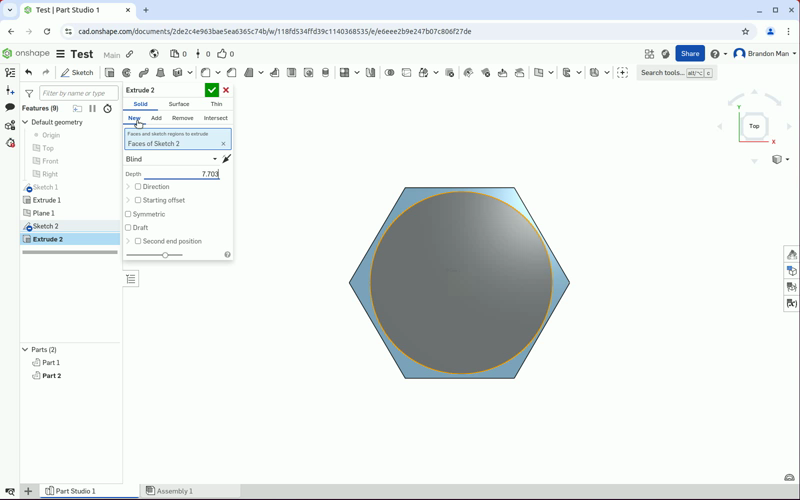
key(enter)
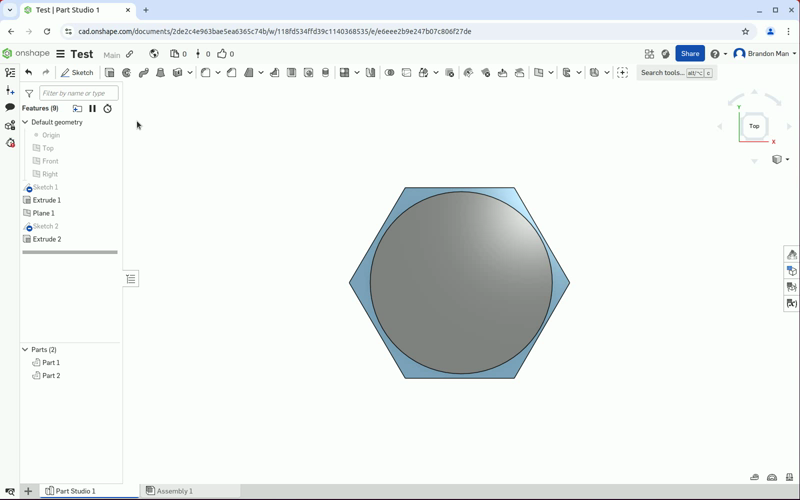
key(shift+h)
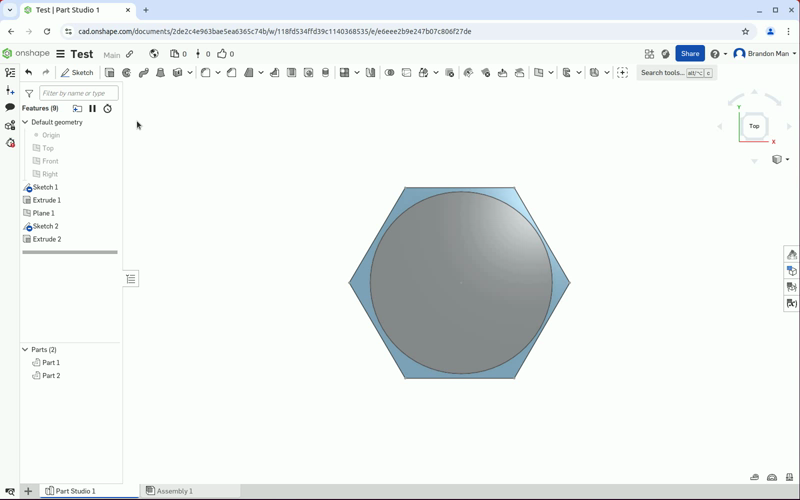
key(shift+h)
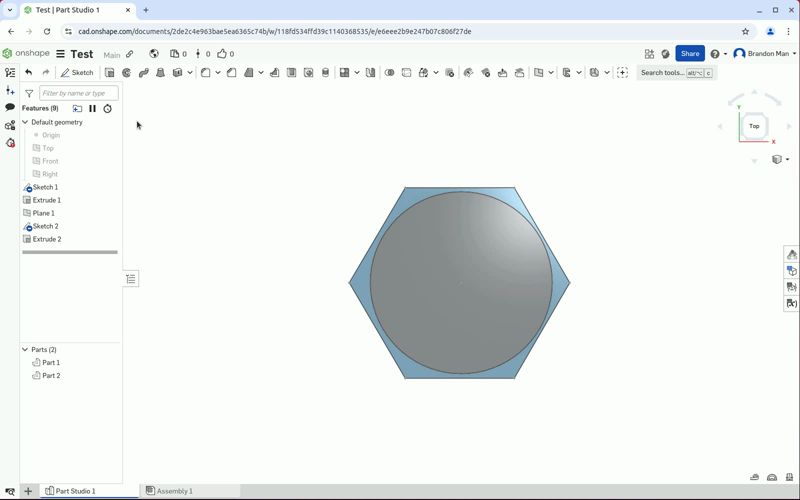
key(shift+7)
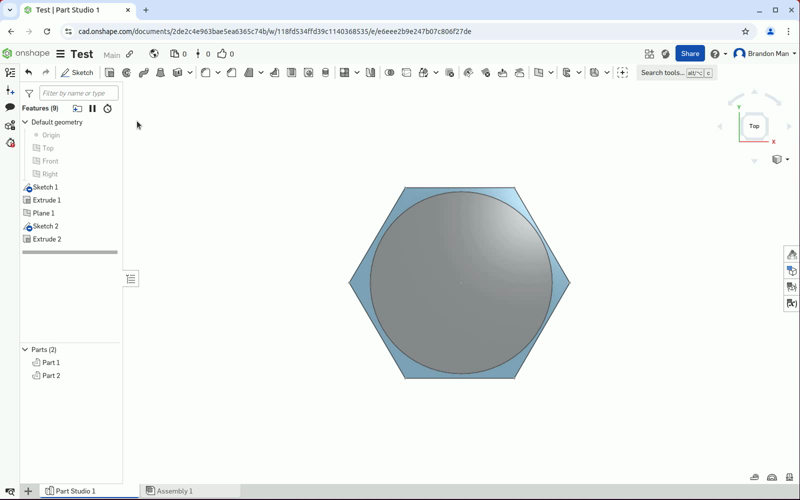
key(up, 3)
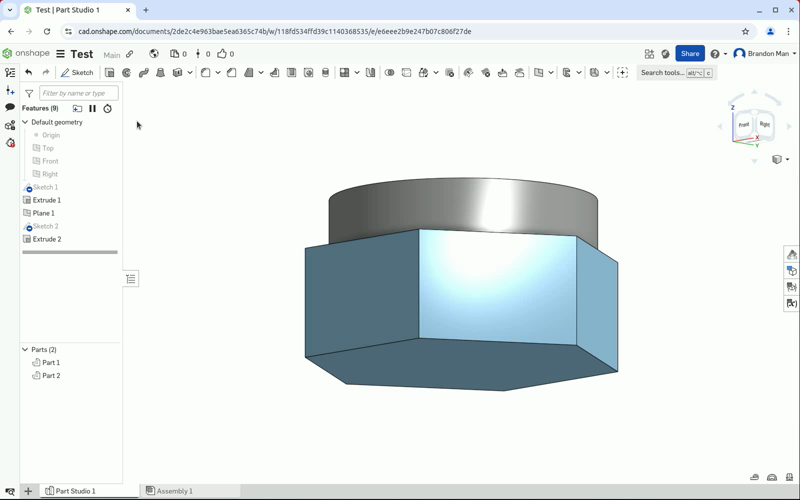
key(left, 3)
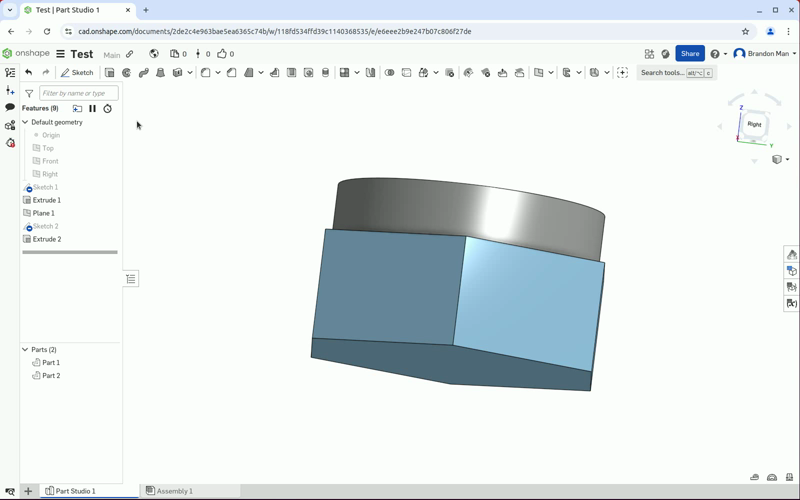
key(right, 3)
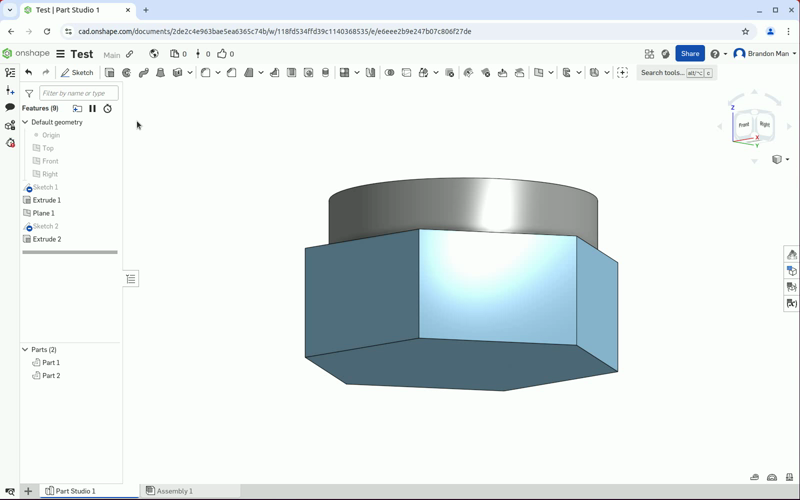
key(down, 3)
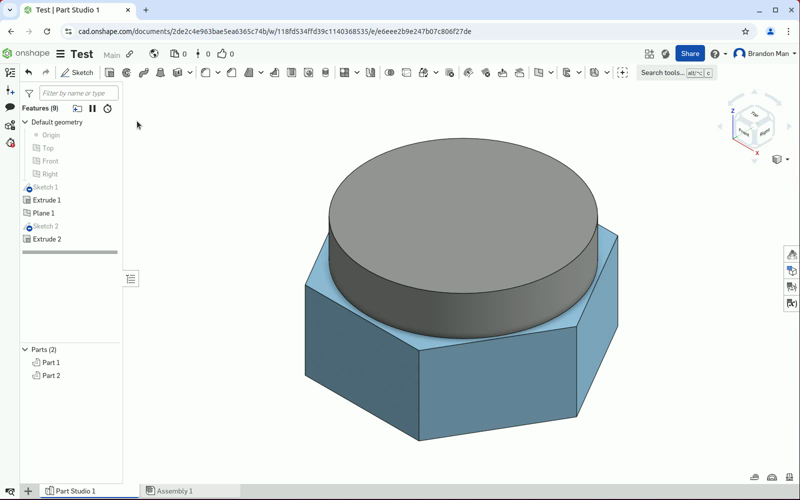
mouse_move(73, 189)
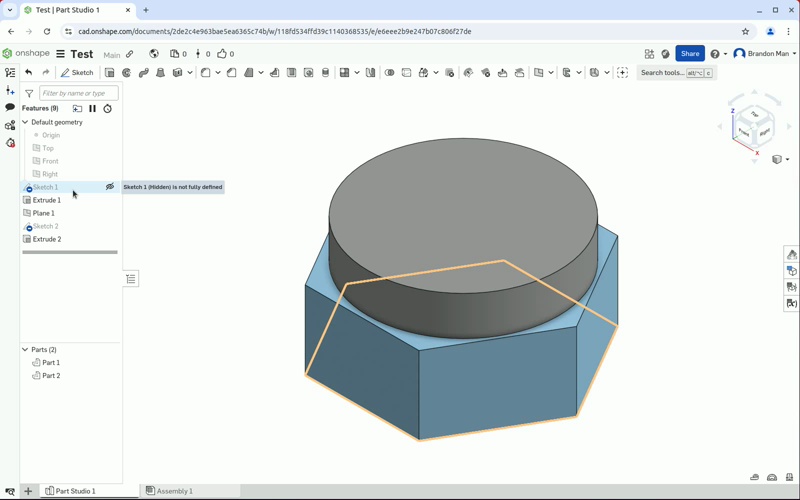
click(73, 189)